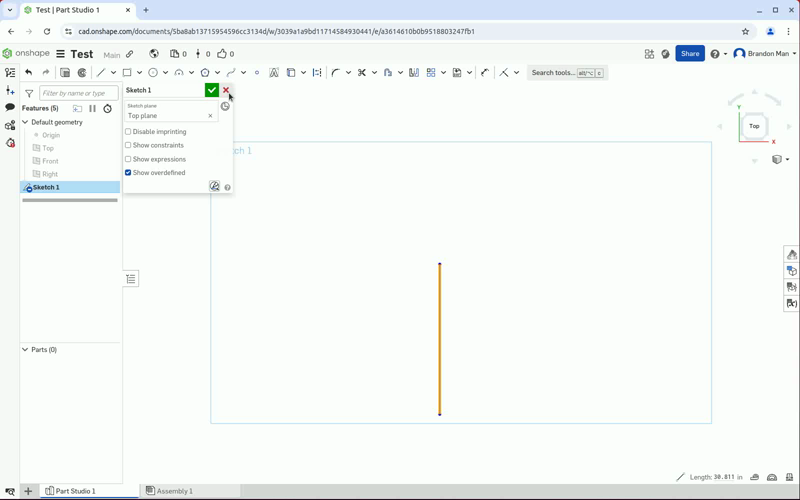
key(shift+h)
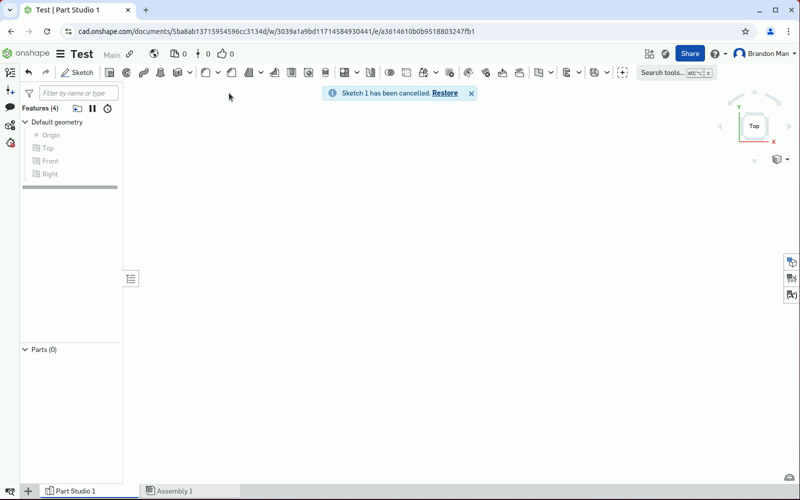
mouse_move(73, 352)
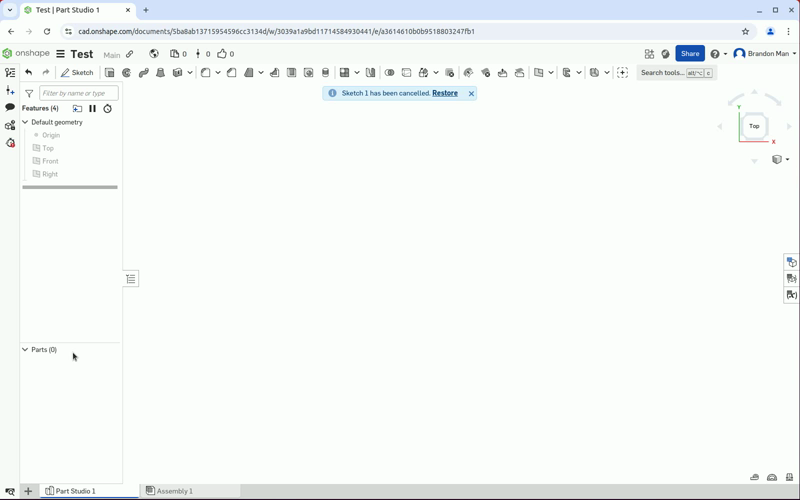
key(y)
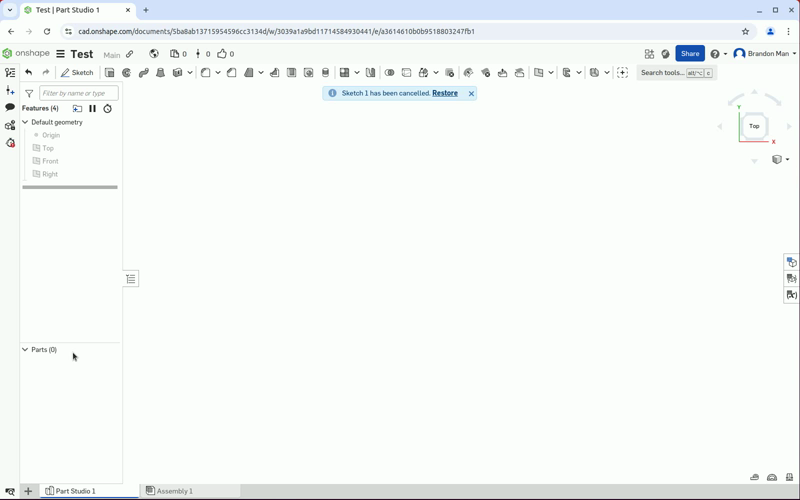
key(shift+p)
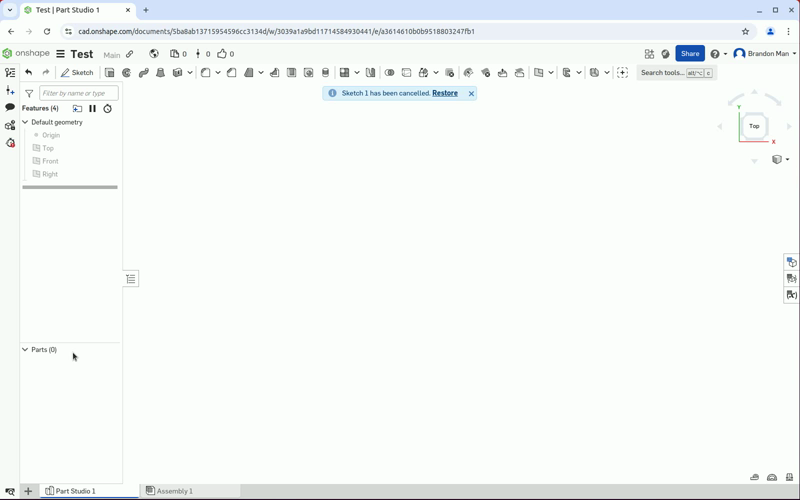
key(space)
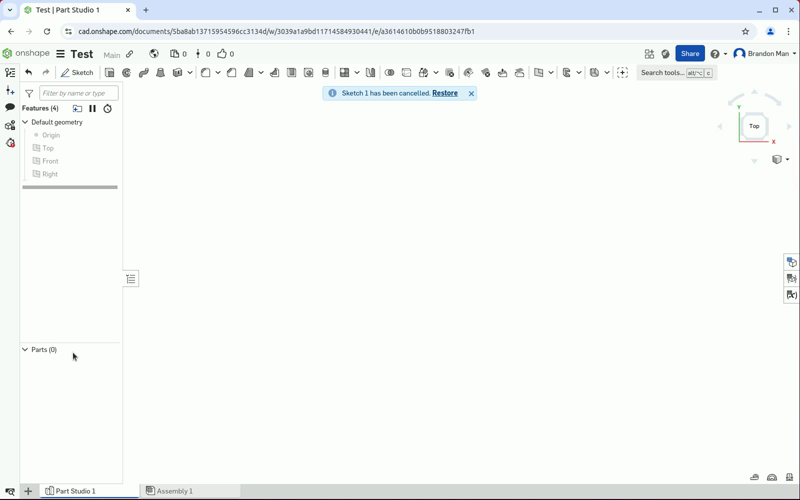
key_down(shift)
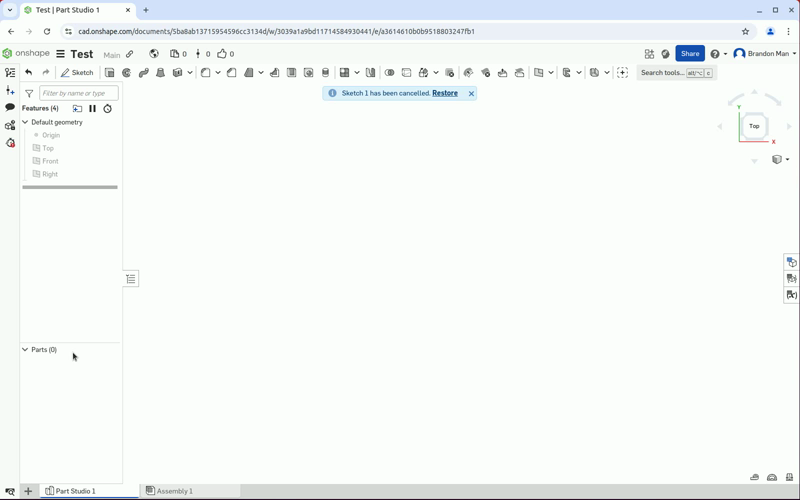
key(up)
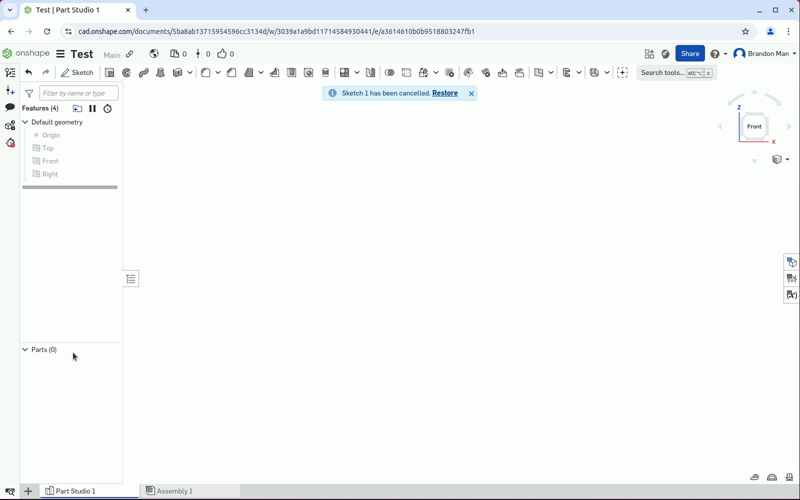
key_up(shift)
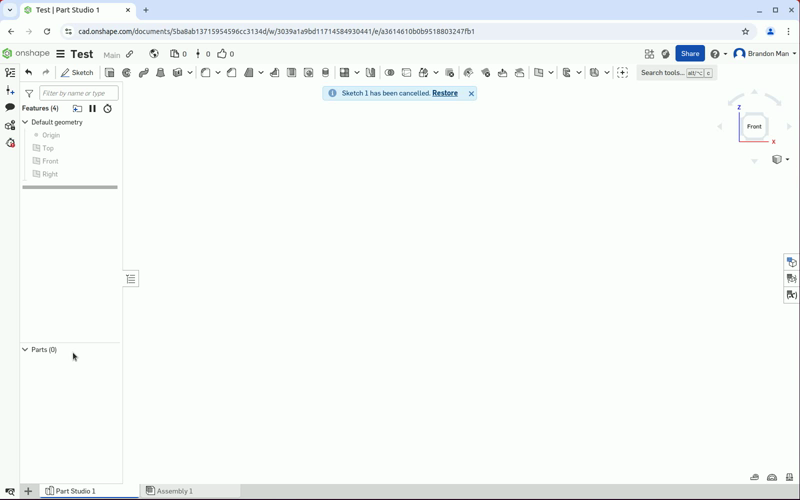
key(space)
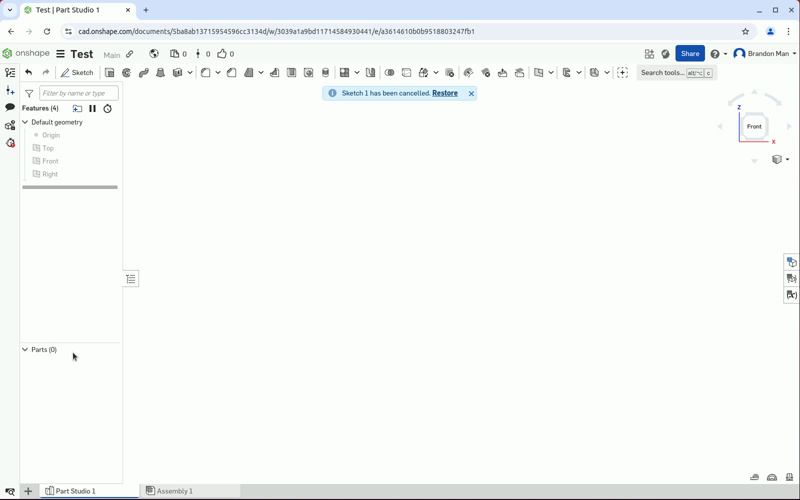
key_down(shift)
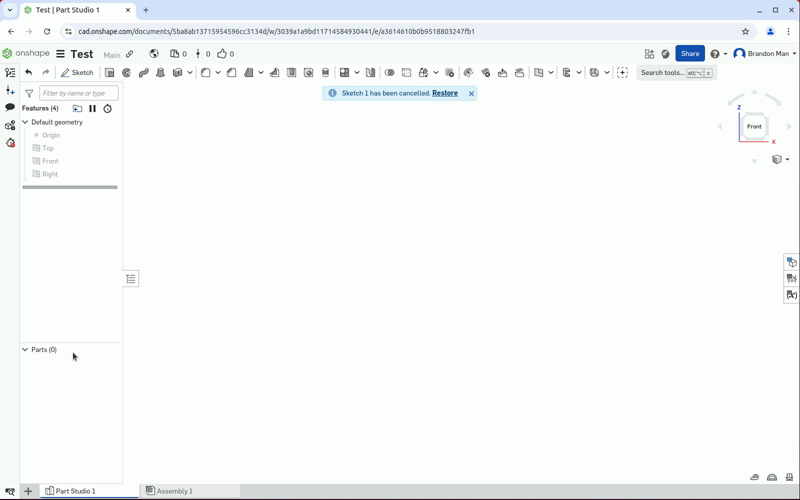
key(left)
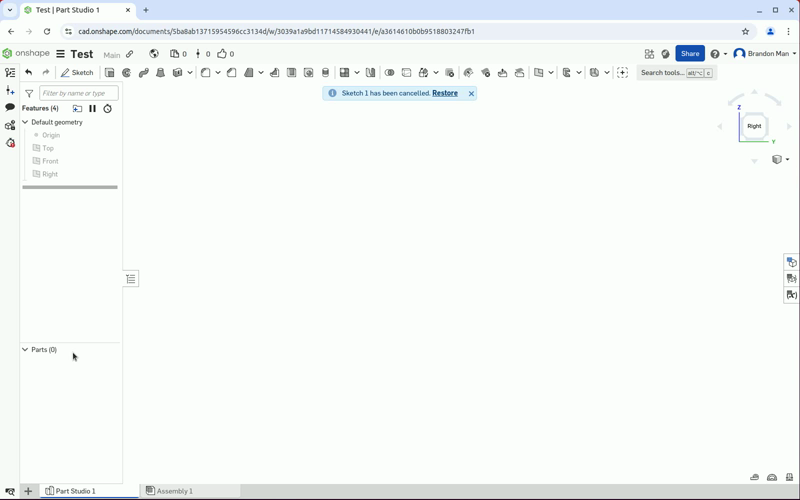
key_up(shift)
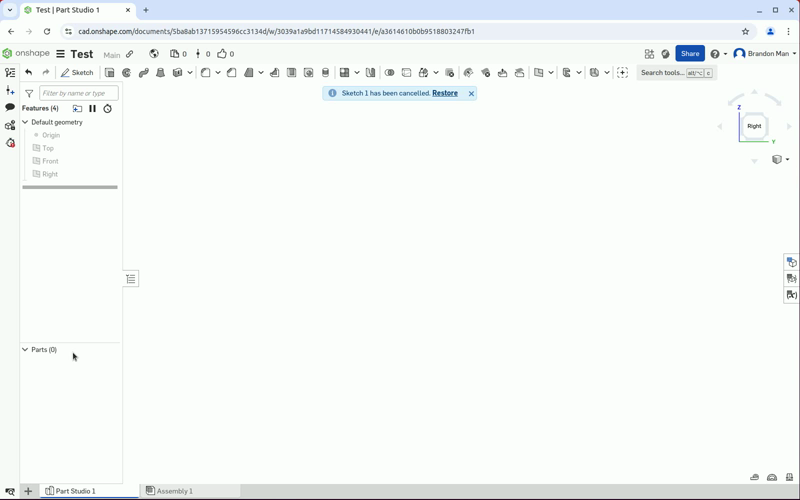
mouse_move(73, 352)
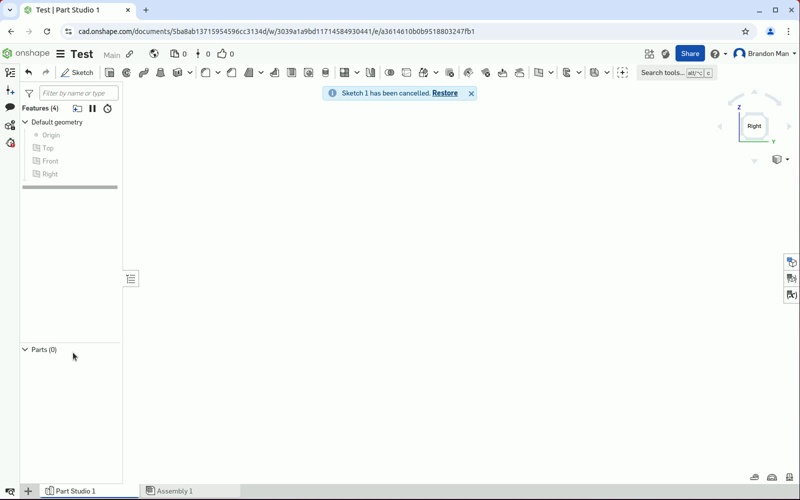
key(shift+y)
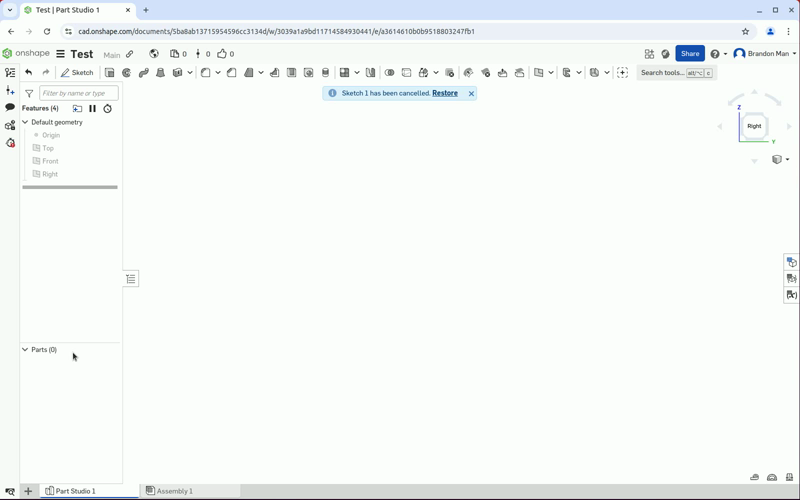
key(shift+s)
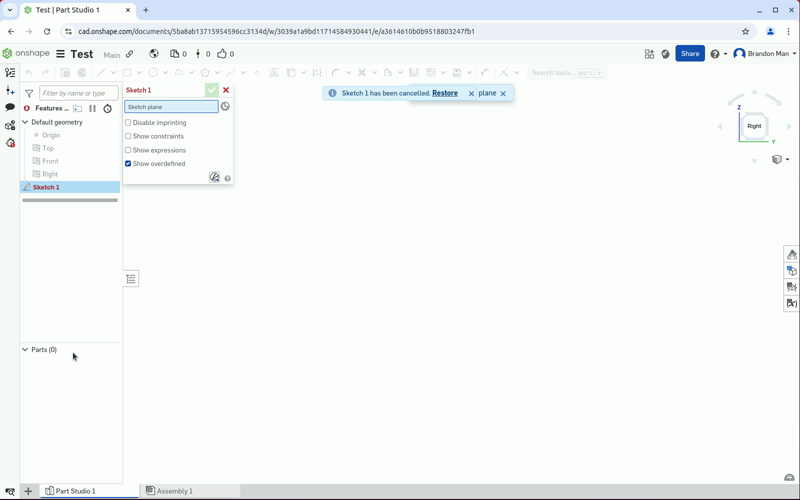
mouse_move(73, 176)
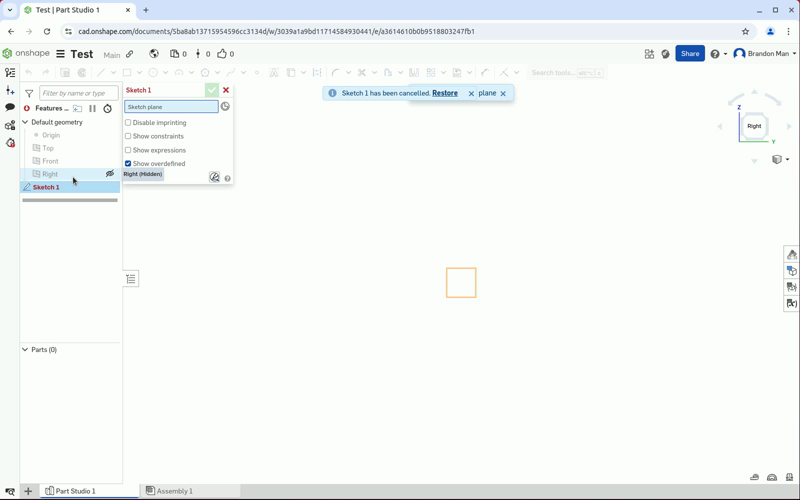
click(73, 176)
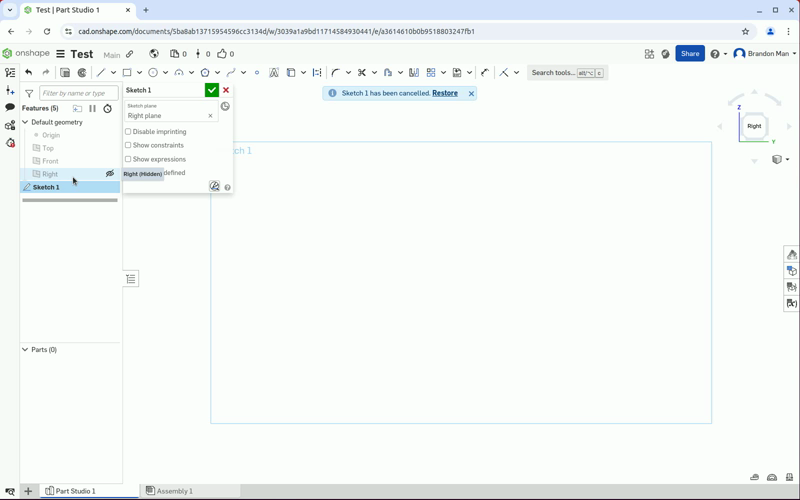
mouse_move(73, 352)
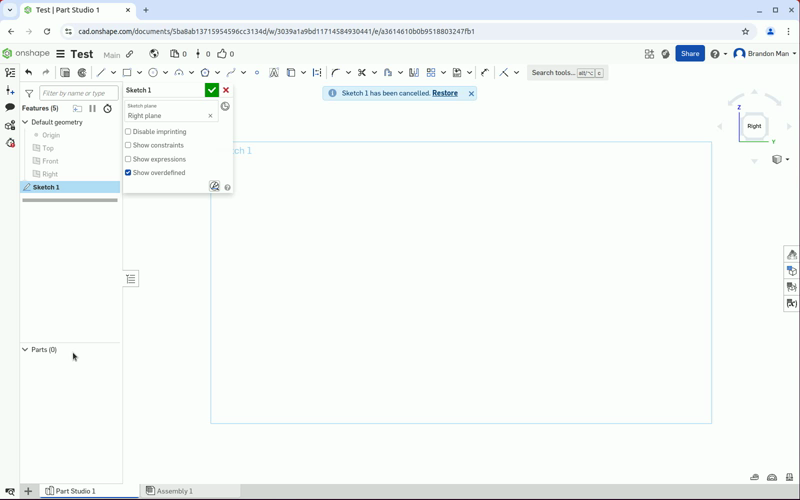
key(y)
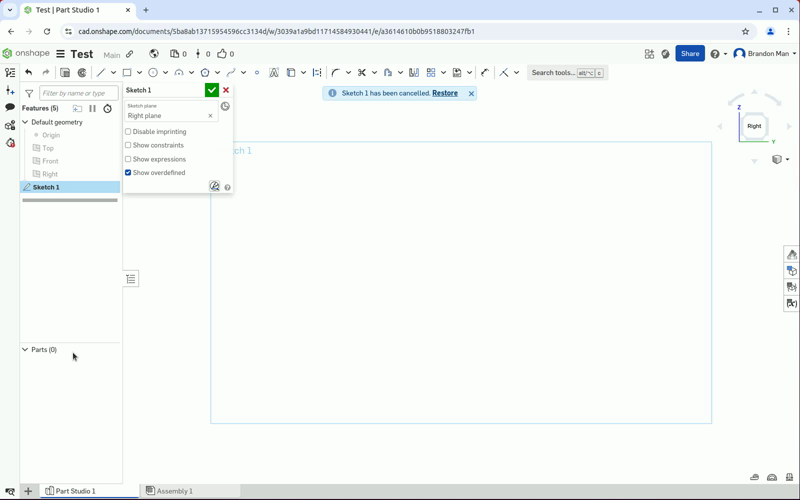
key(l)
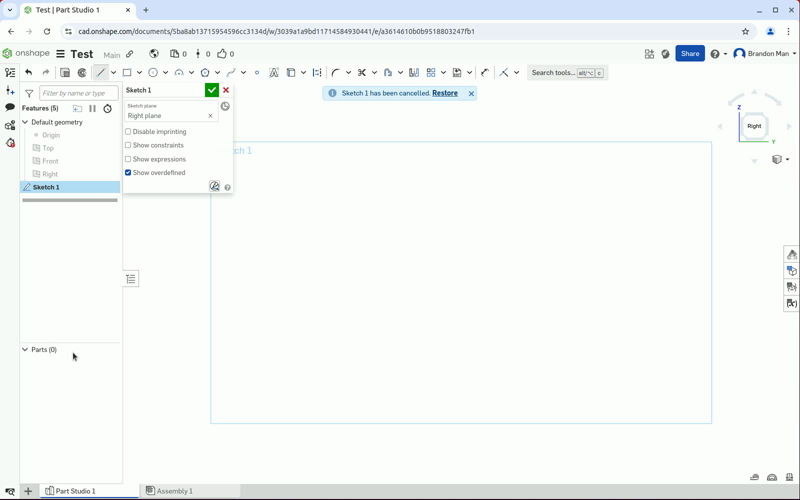
key_down(shift)
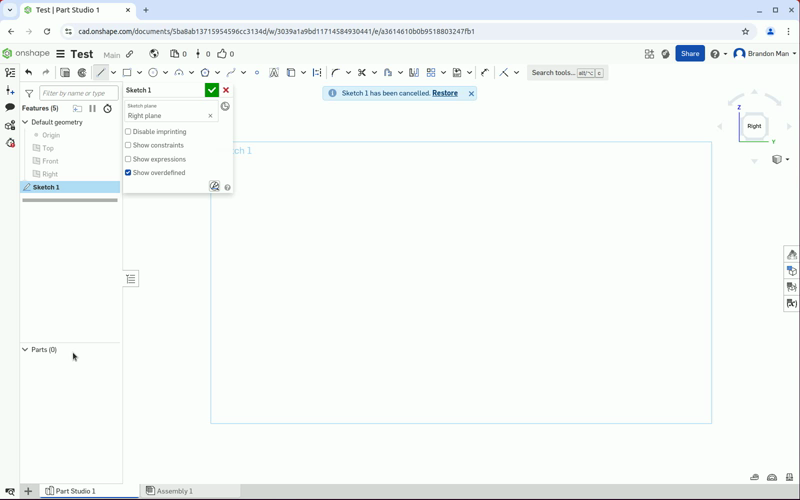
mouse_move(460, 282)
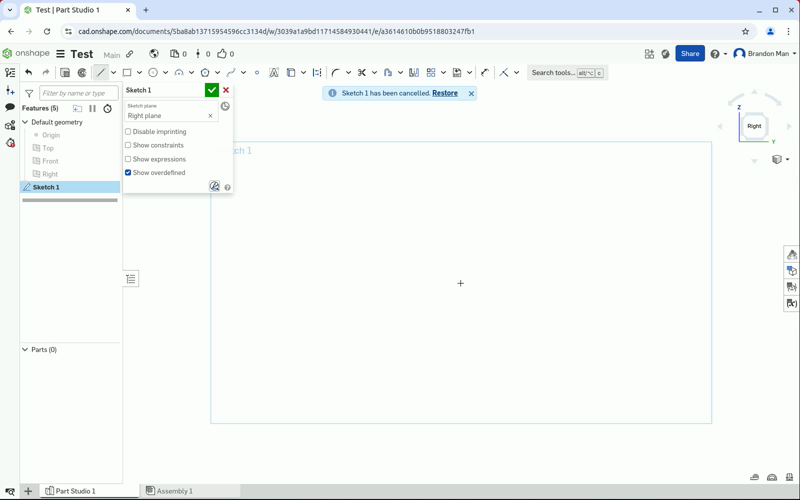
click(460, 282)
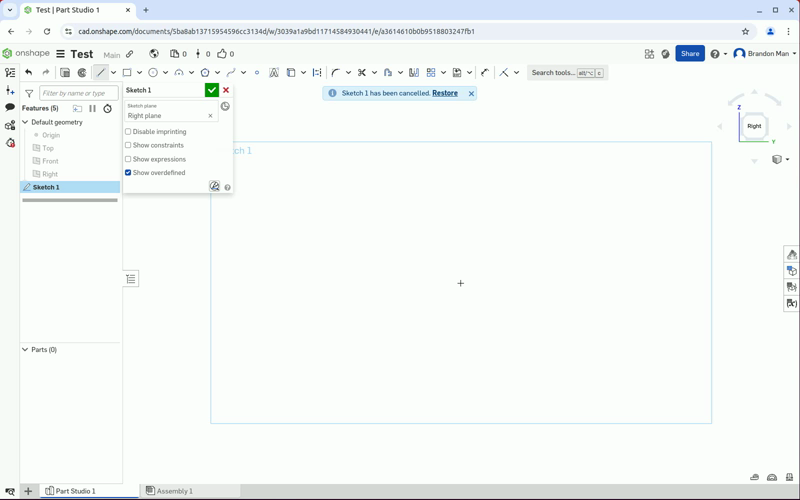
key_up(shift)
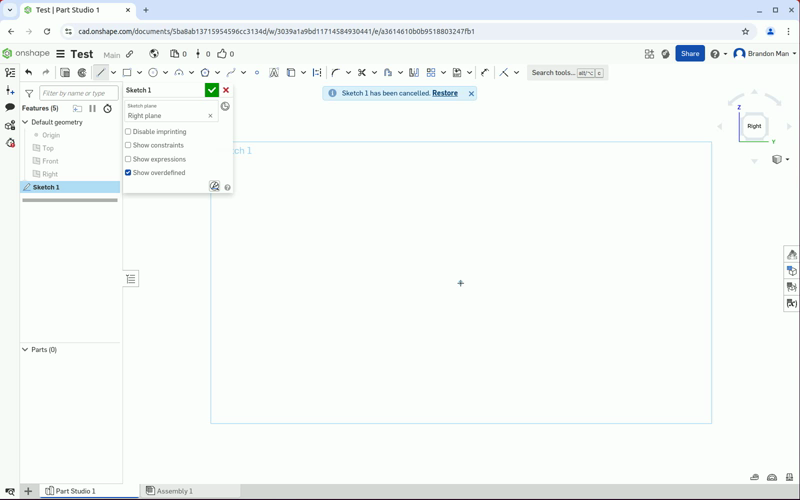
key_down(shift)
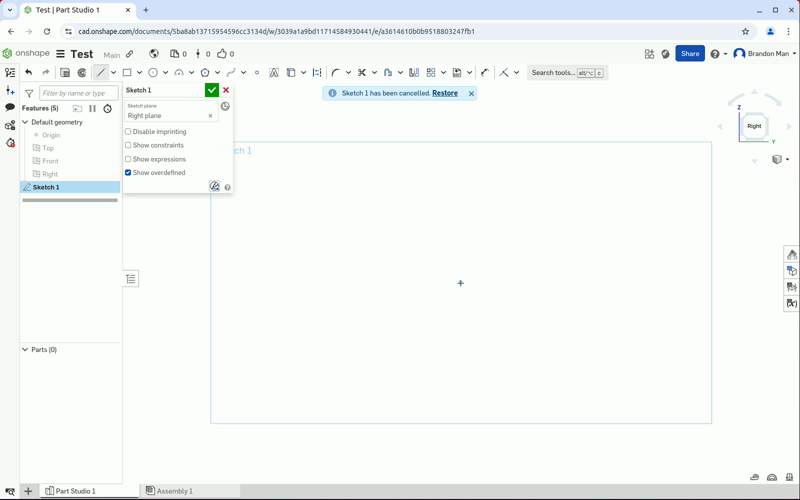
mouse_move(573, 282)
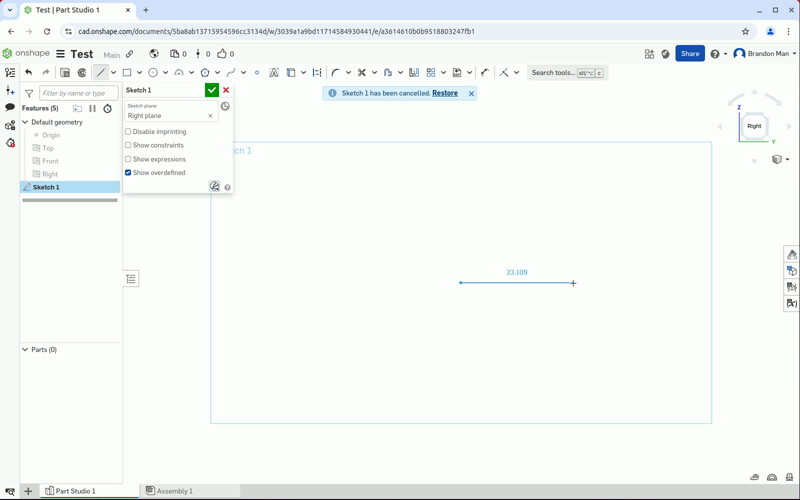
click(573, 282)
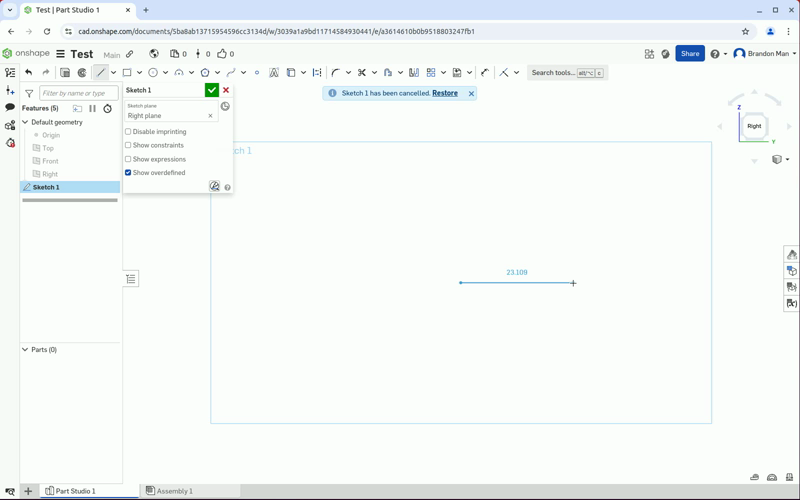
key_up(shift)
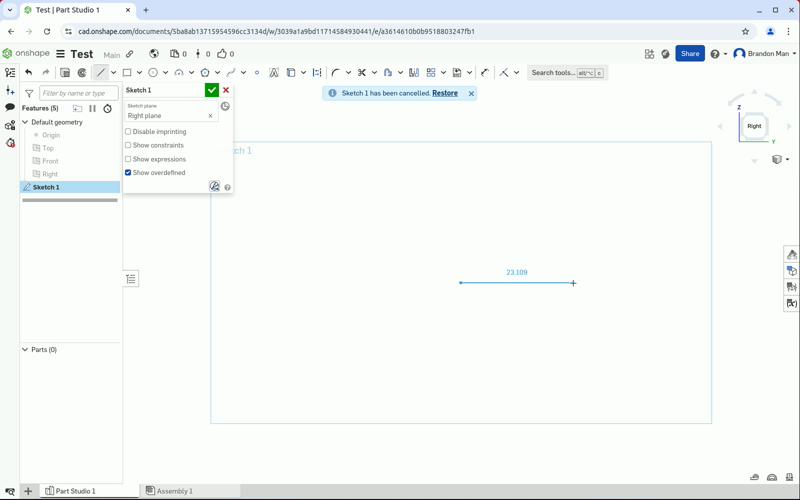
key_down(shift)
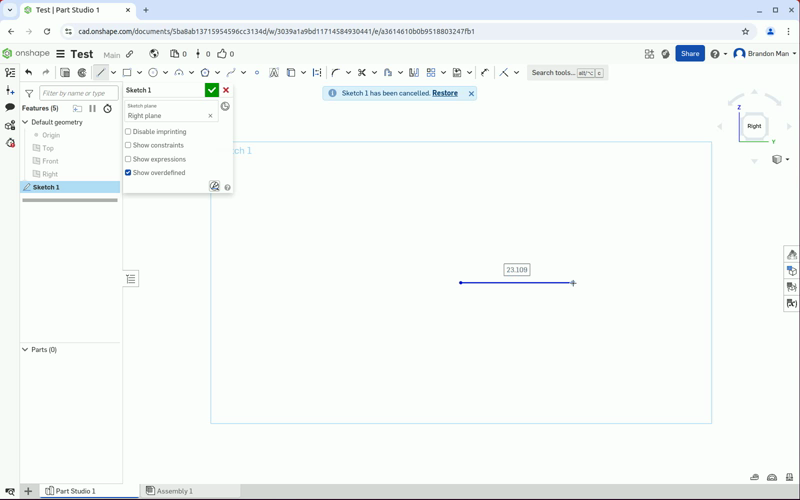
mouse_move(573, 170)
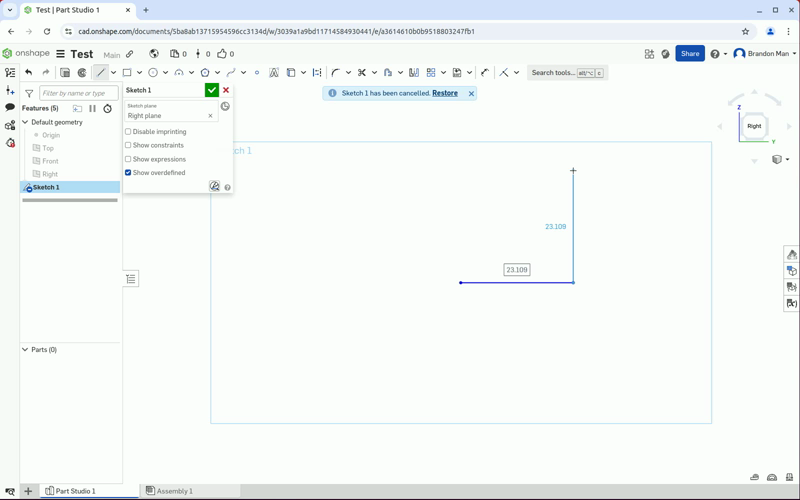
click(573, 170)
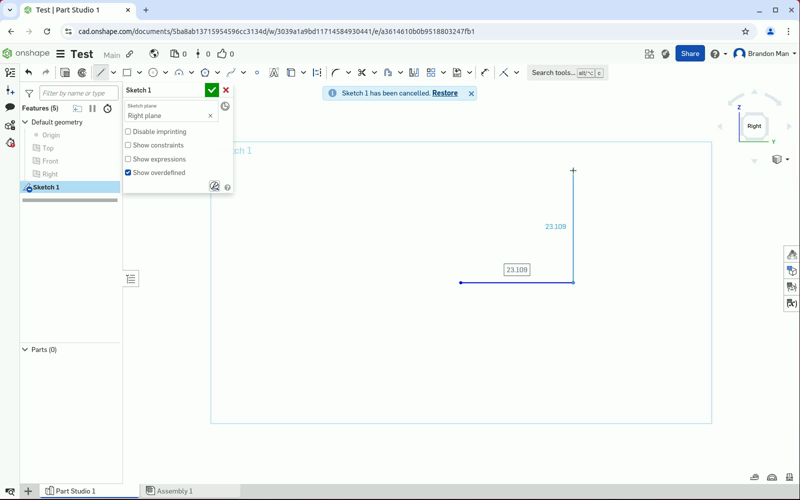
key_up(shift)
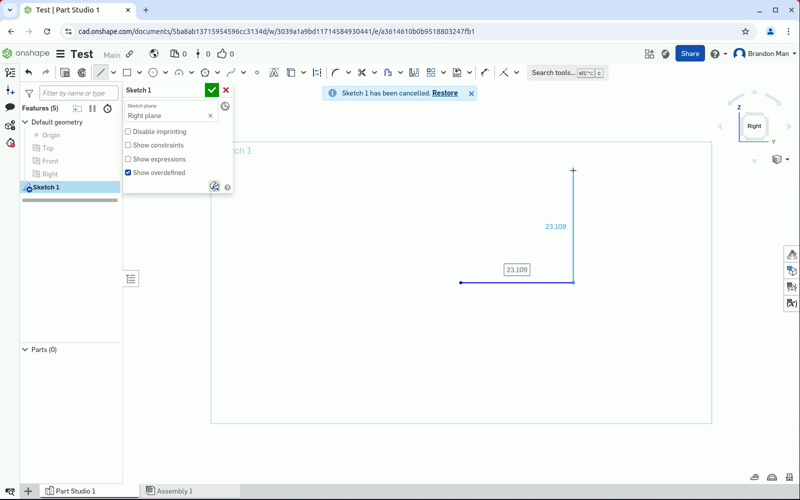
key_down(shift)
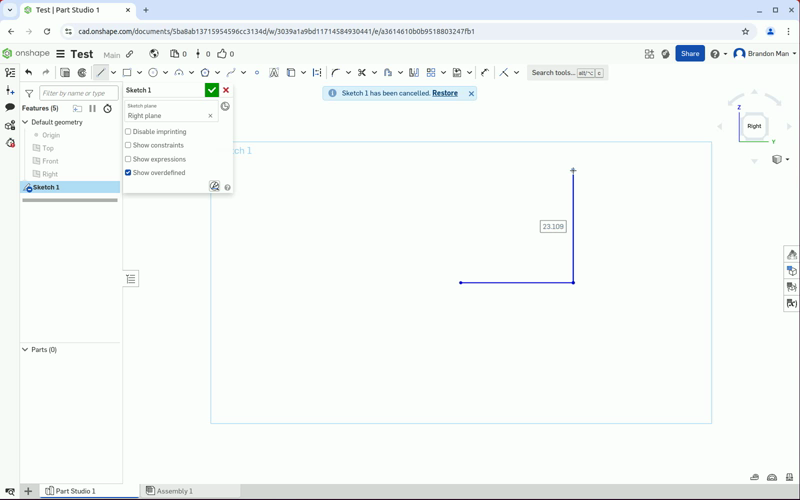
mouse_move(460, 170)
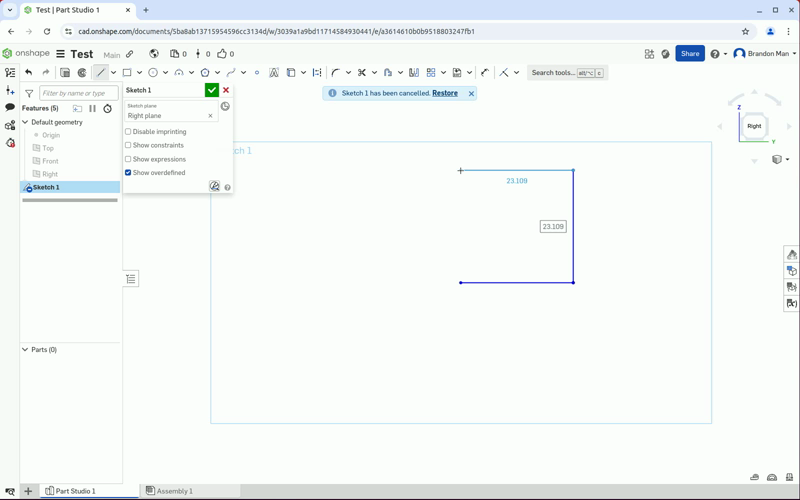
click(460, 170)
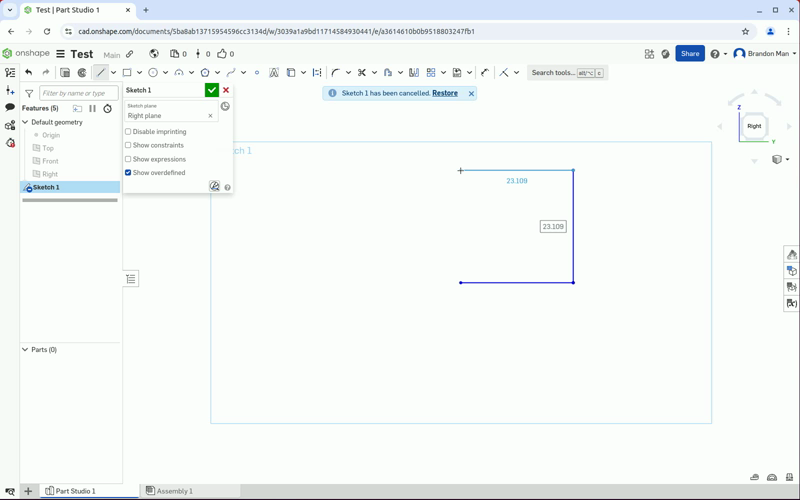
key_up(shift)
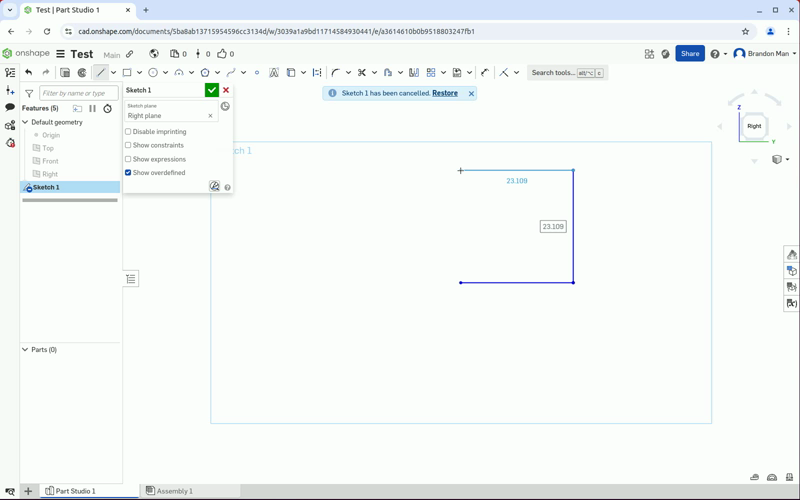
key_down(shift)
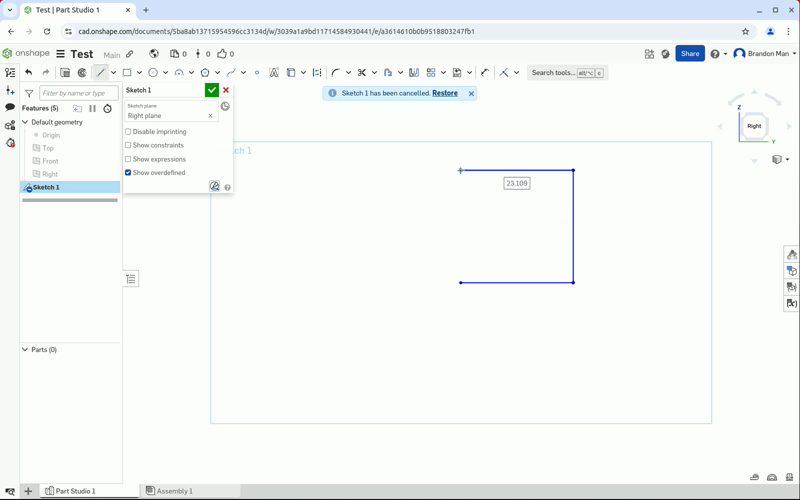
mouse_move(460, 282)
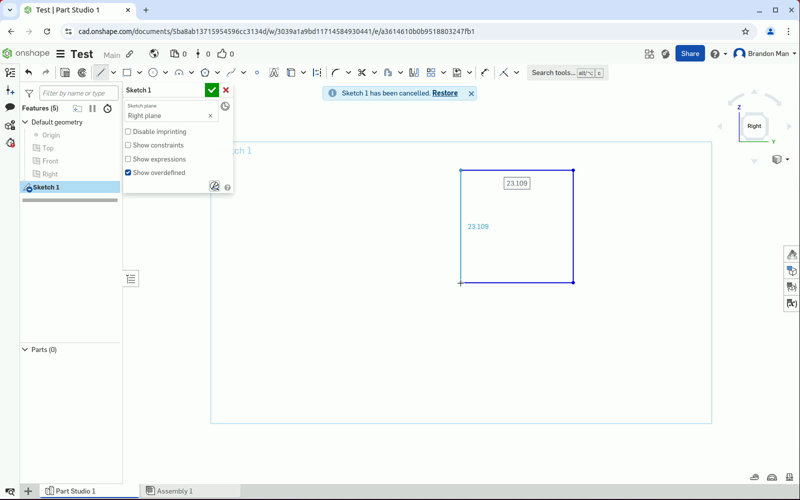
key_up(shift)
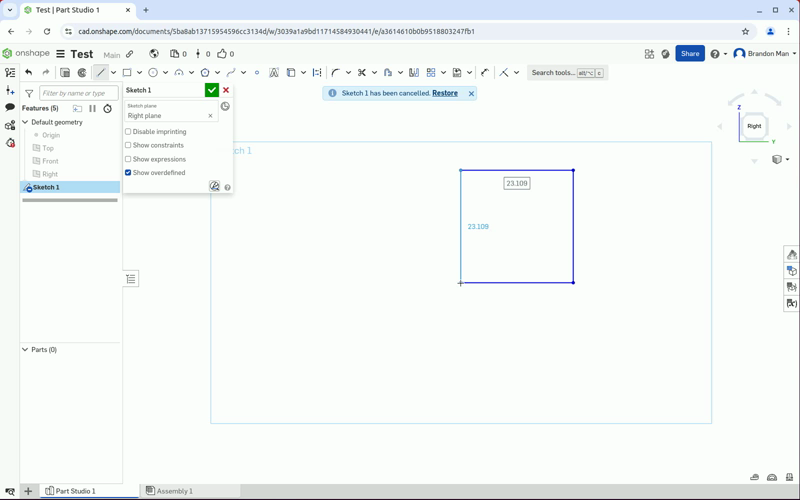
click(460, 282)
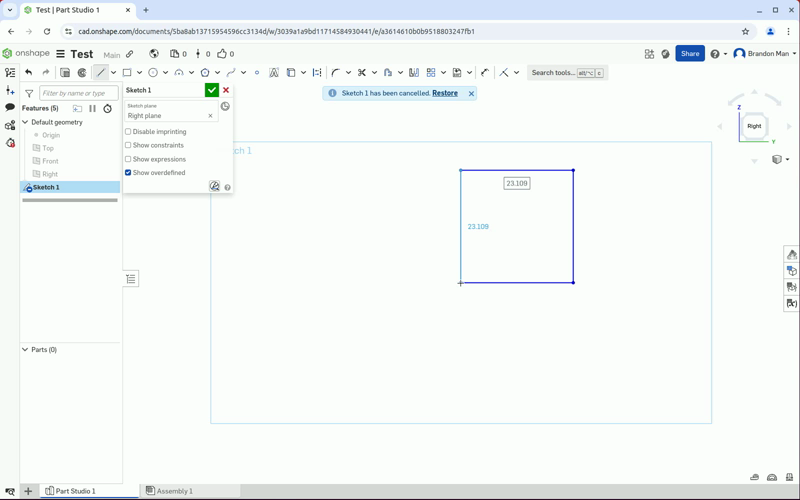
key(esc)
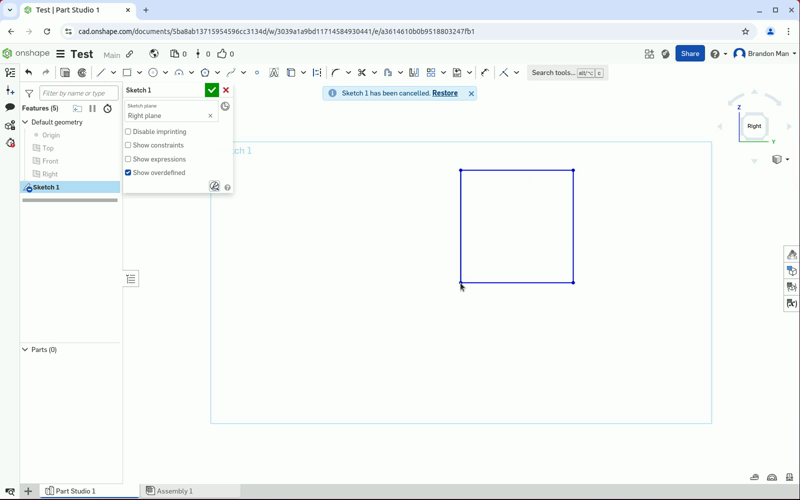
mouse_move(479, 257)
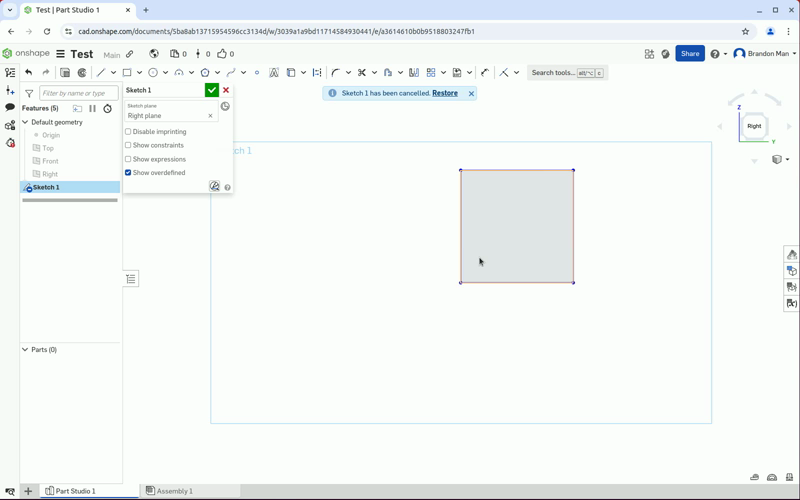
click(479, 257)
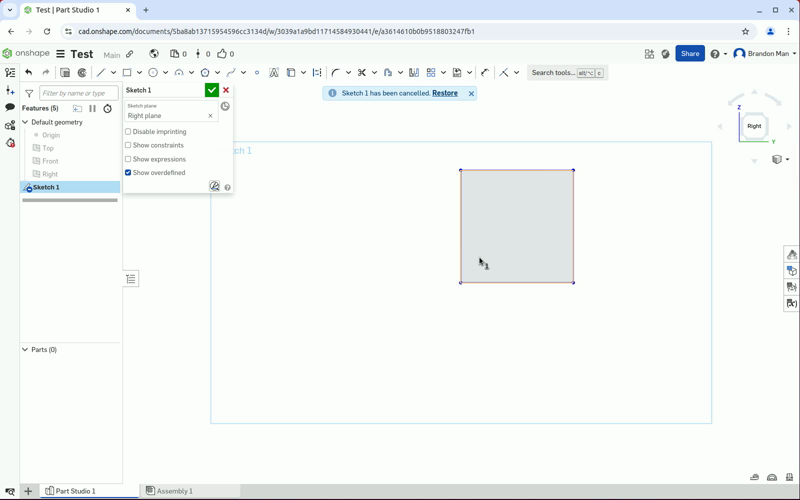
mouse_move(73, 352)
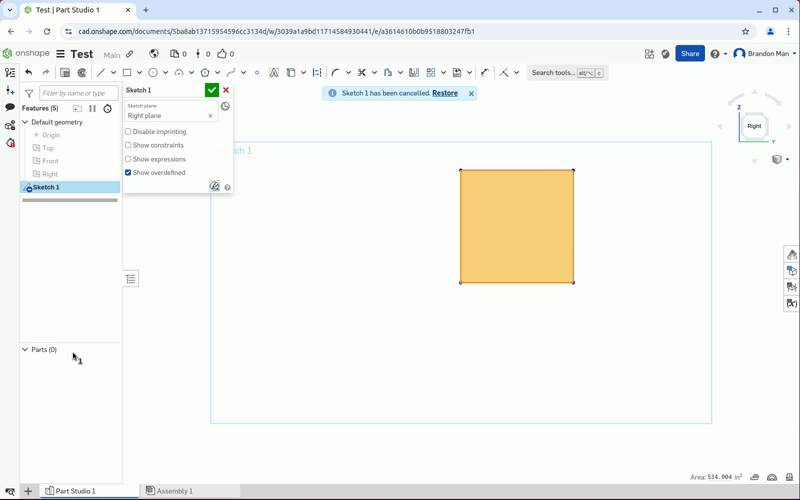
key(shift+y)
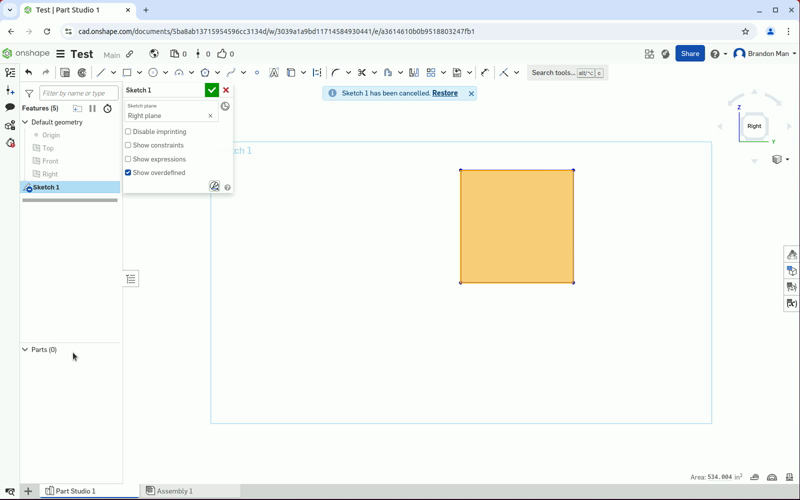
key(shift+e)
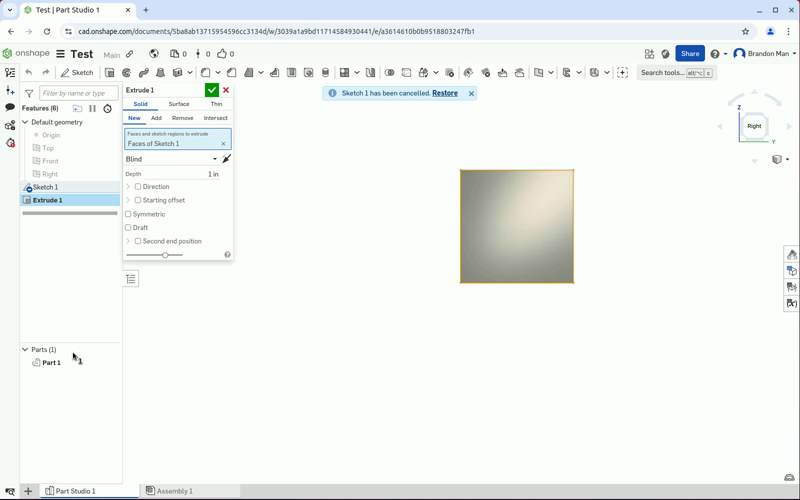
mouse_move(143, 106)
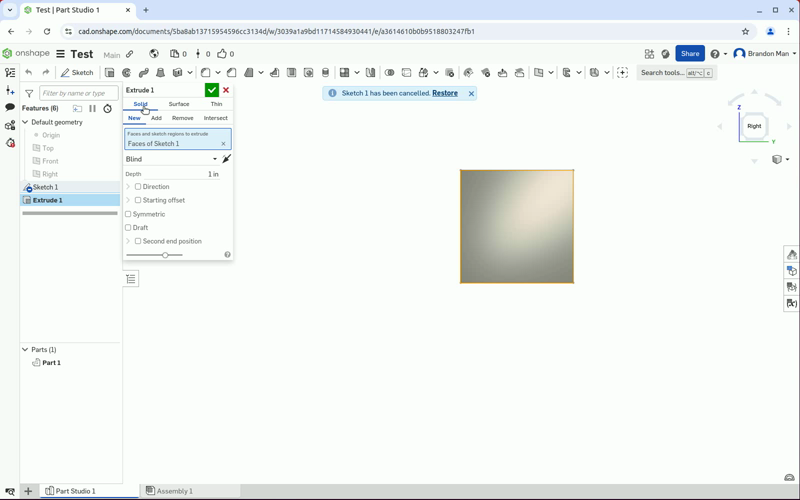
click(143, 106)
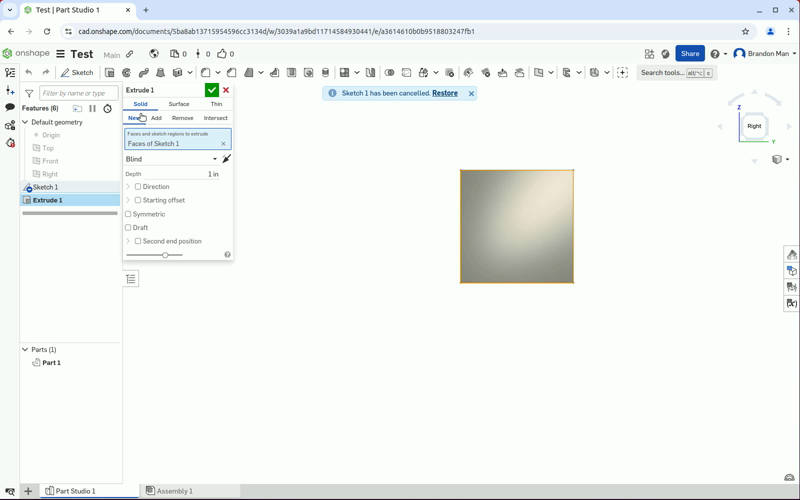
mouse_move(137, 120)
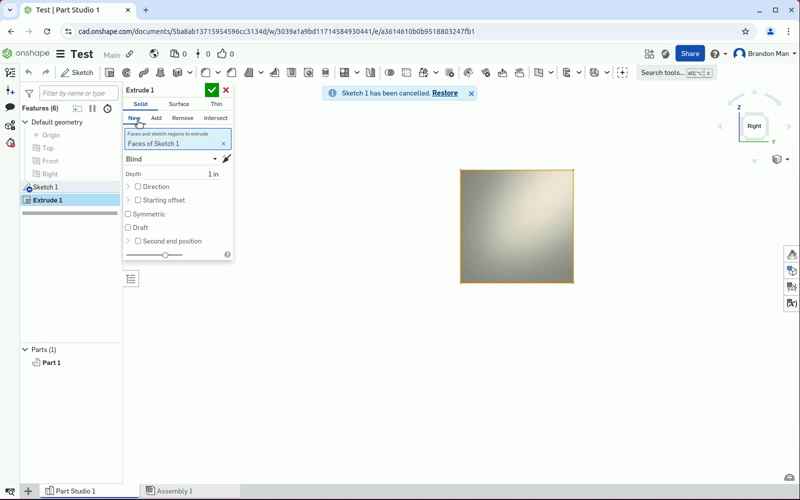
click(137, 120)
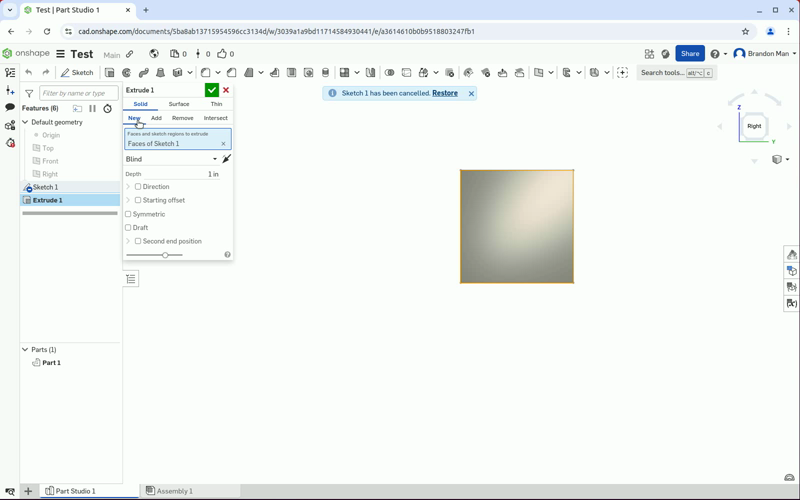
key(tab, 4)
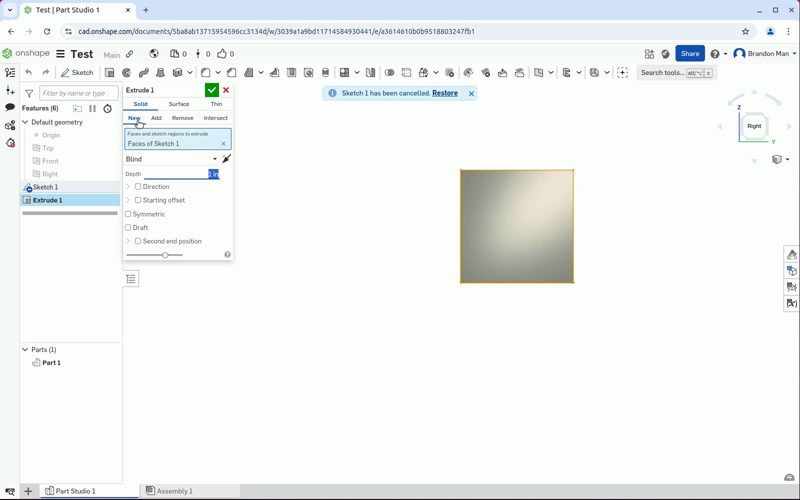
text(23.108)
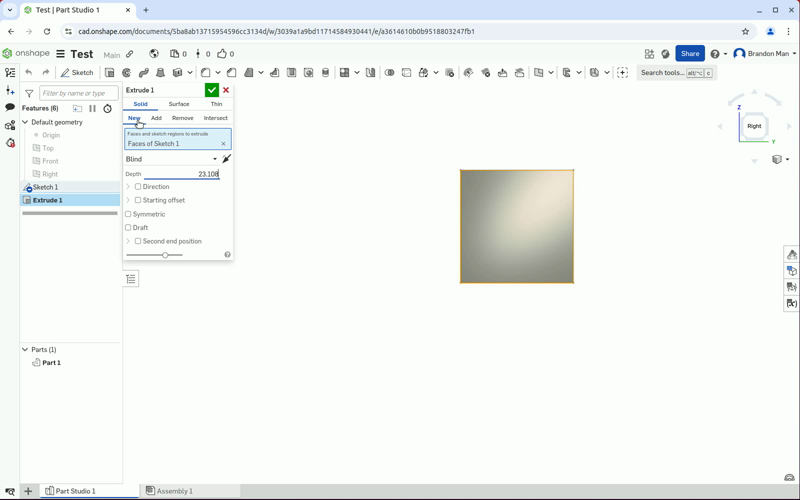
key(enter)
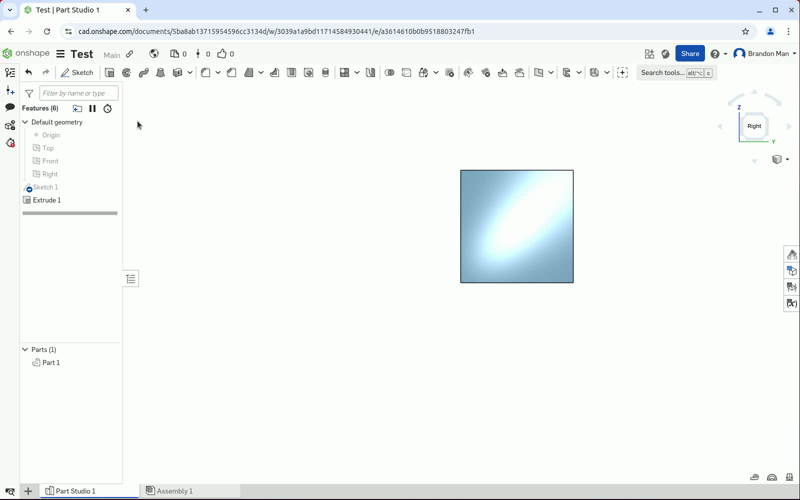
key(shift+h)
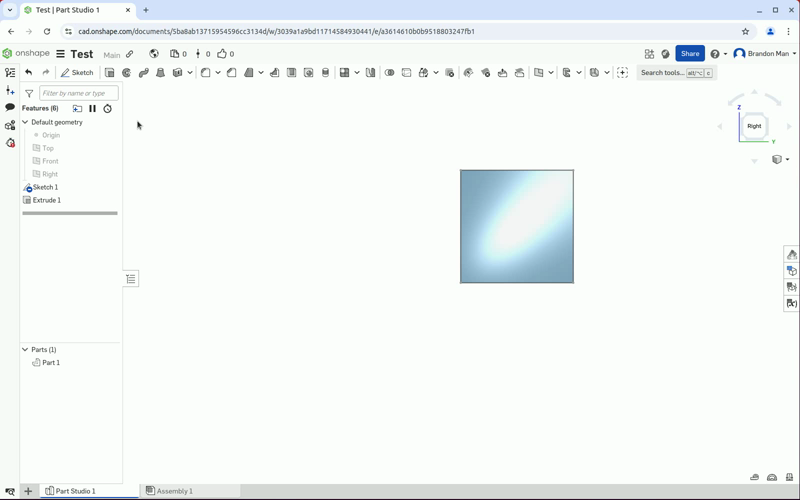
key(shift+h)
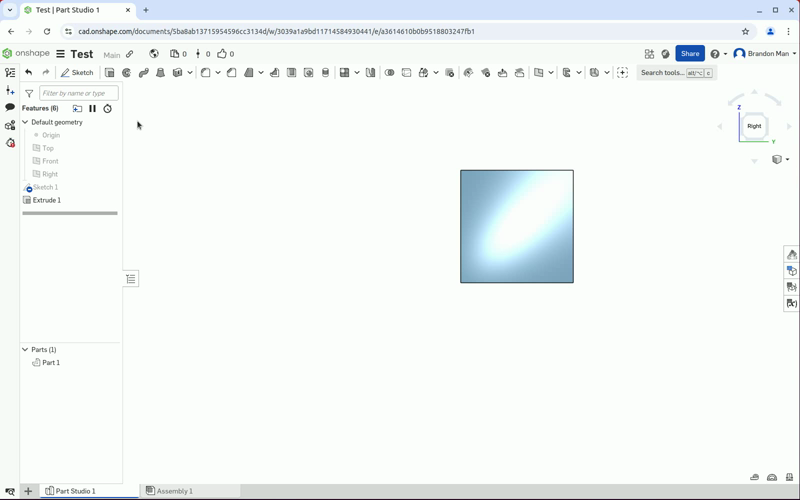
mouse_move(73, 189)
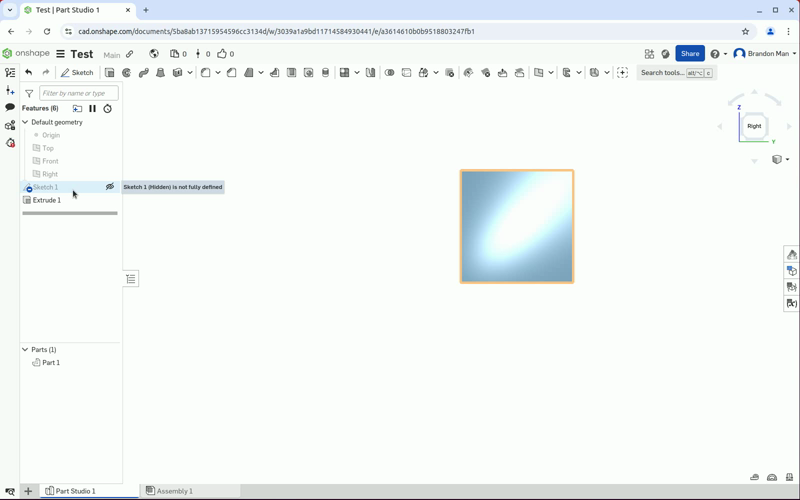
click(73, 189)
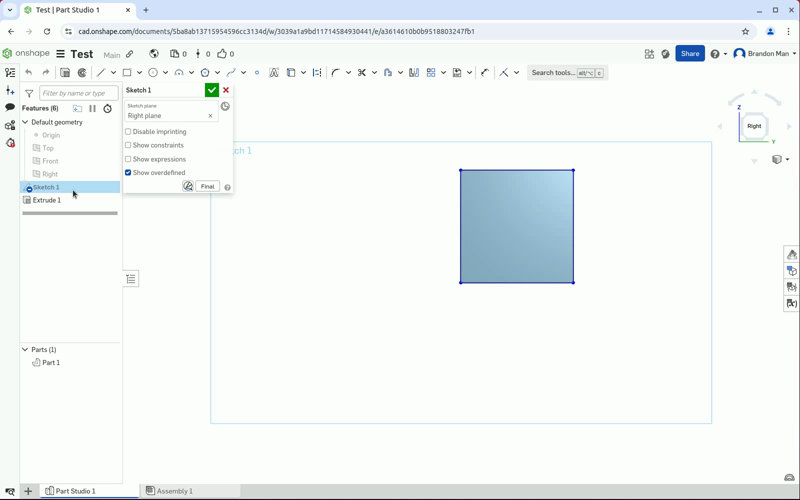
mouse_move(229, 92)
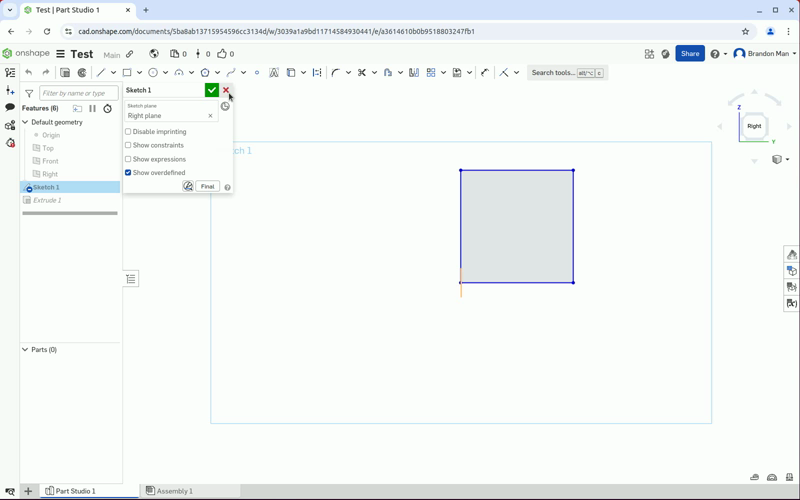
click(229, 92)
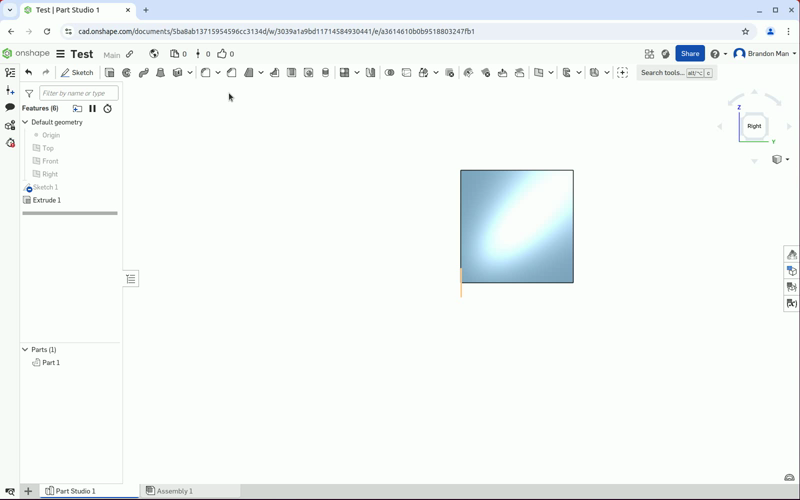
mouse_move(73, 352)
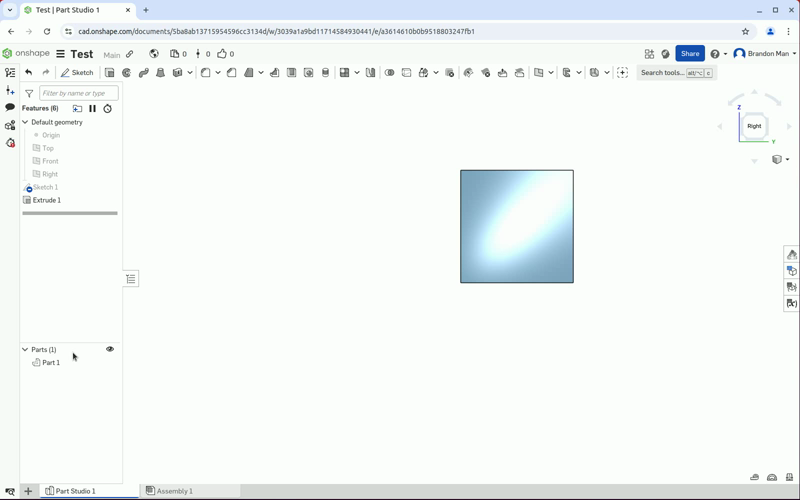
key(y)
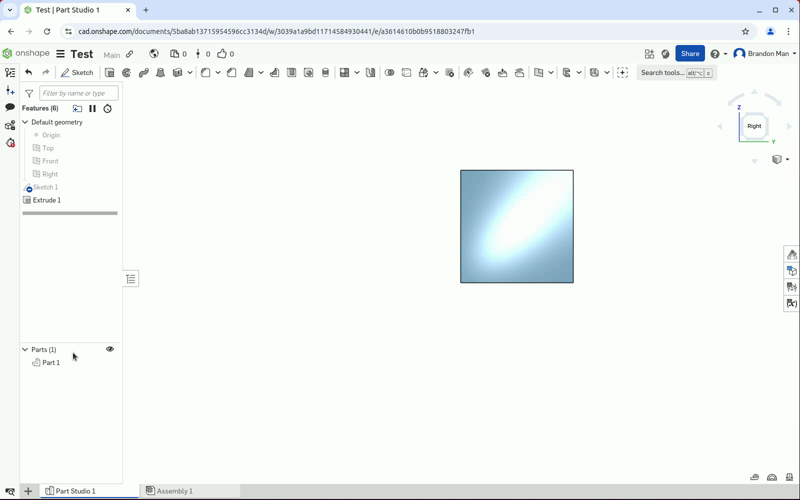
key(shift+p)
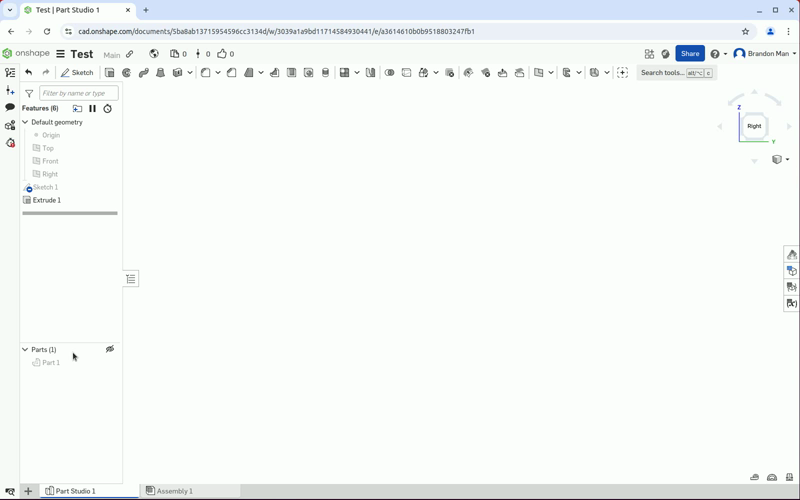
key(space)
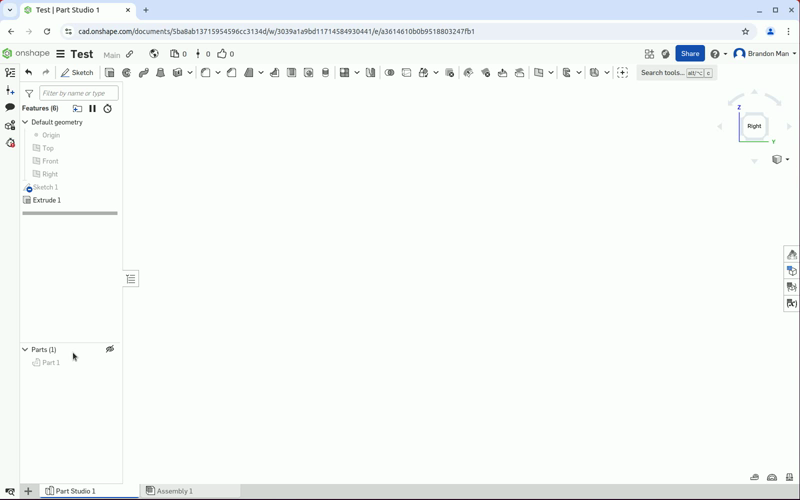
key_down(shift)
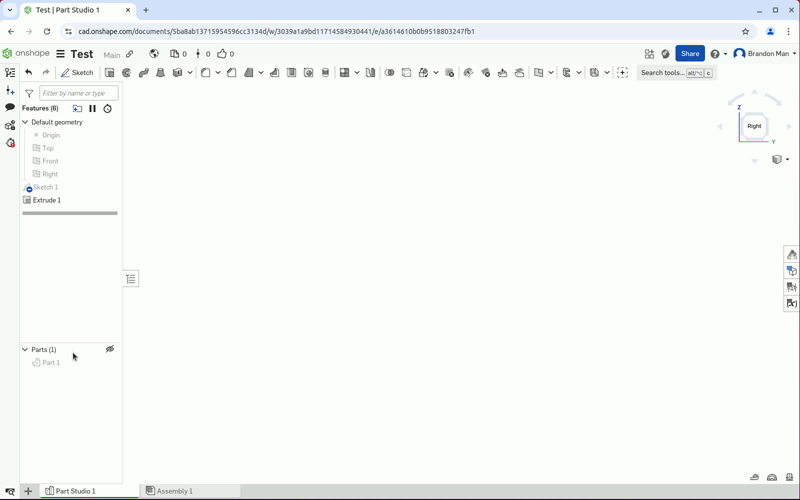
key(right)
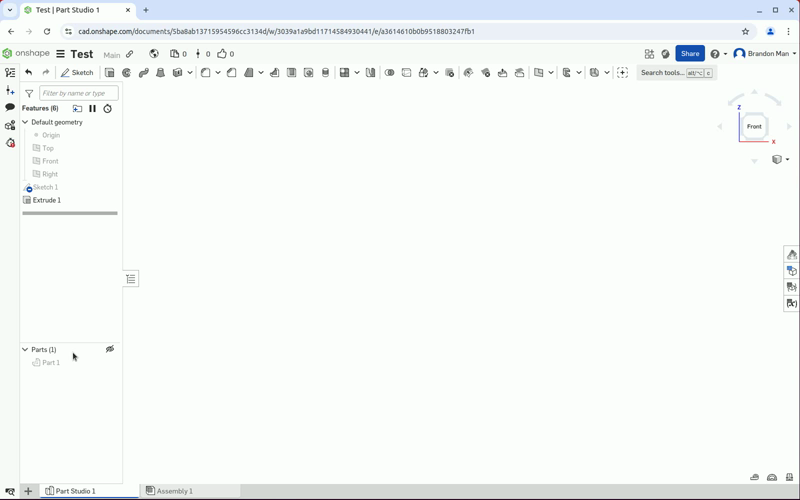
key_up(shift)
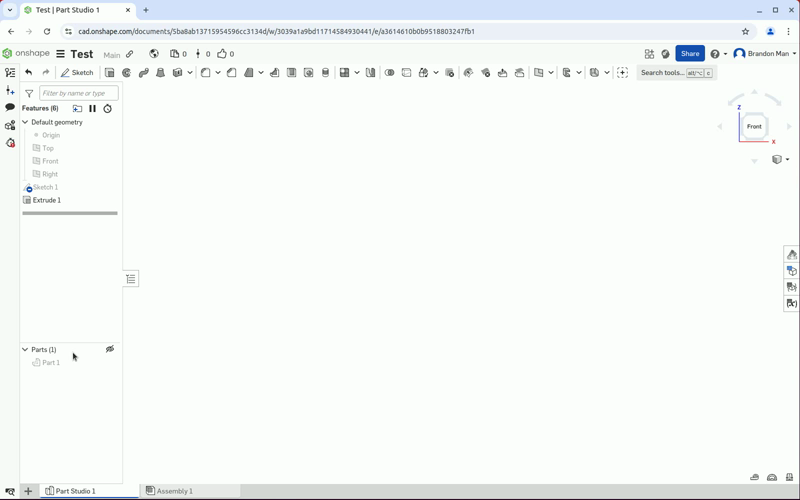
mouse_move(73, 352)
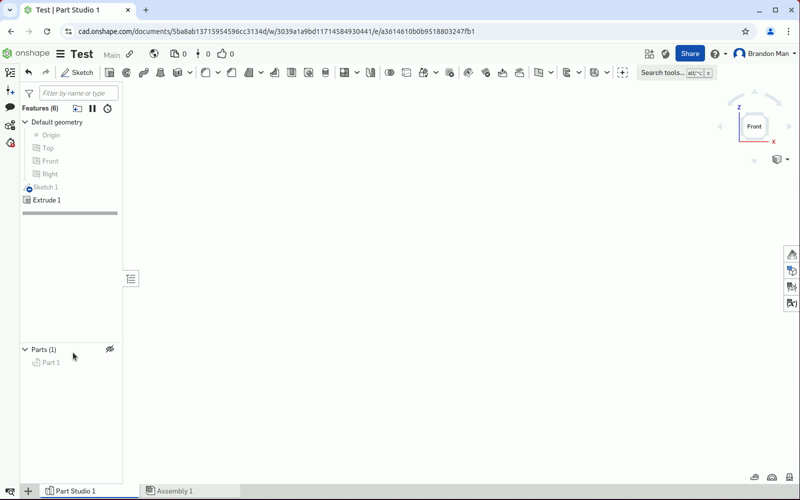
key(shift+y)
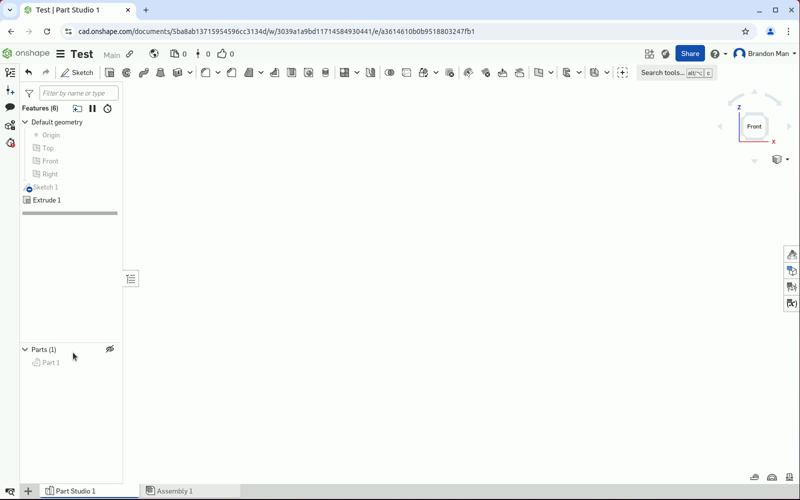
key(shift+s)
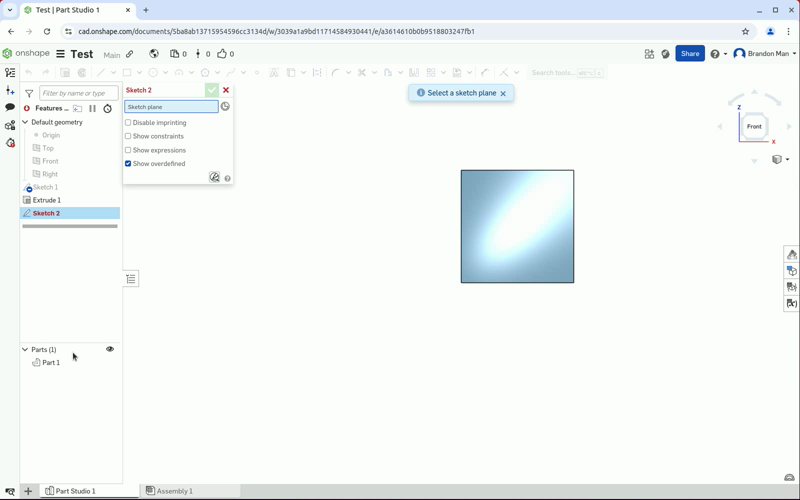
mouse_move(73, 163)
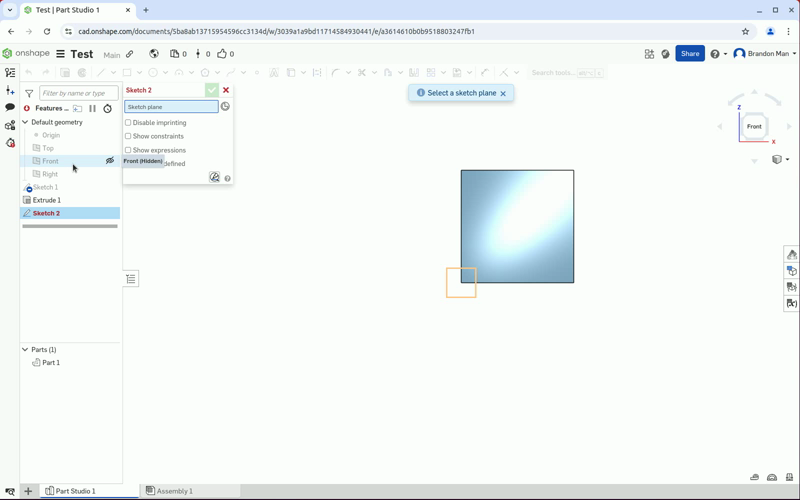
click(73, 163)
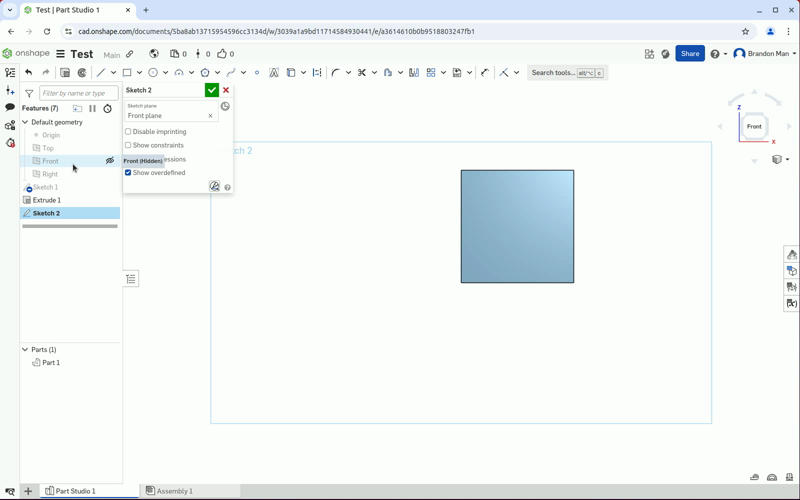
mouse_move(73, 352)
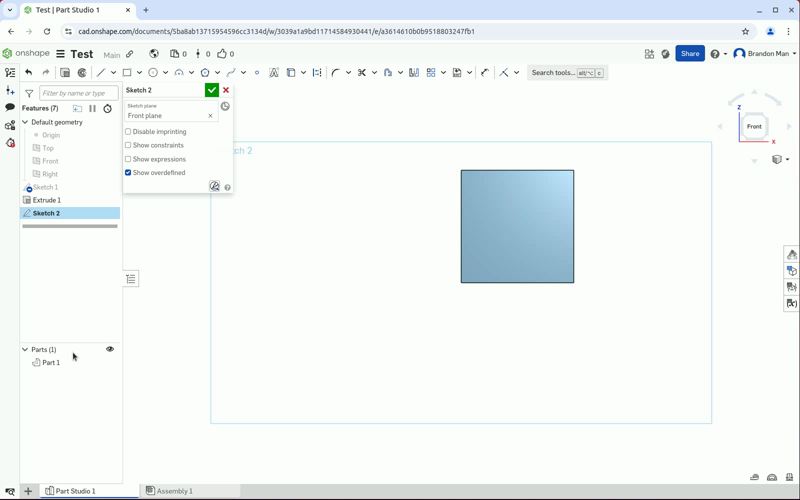
key(y)
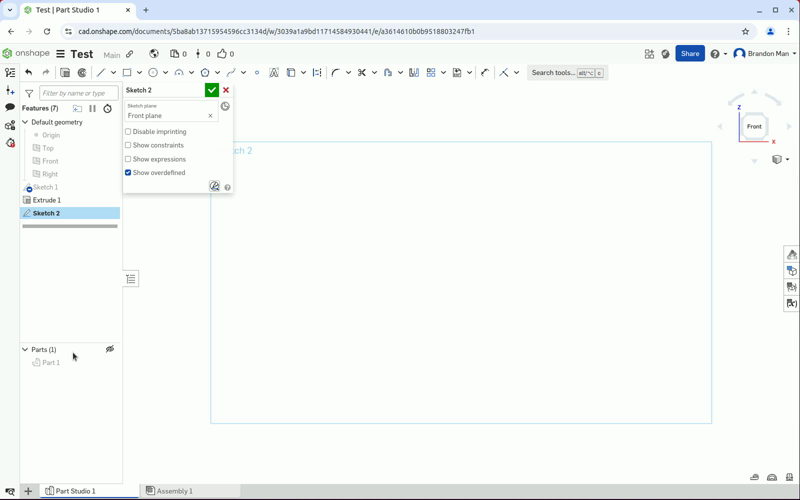
key(c)
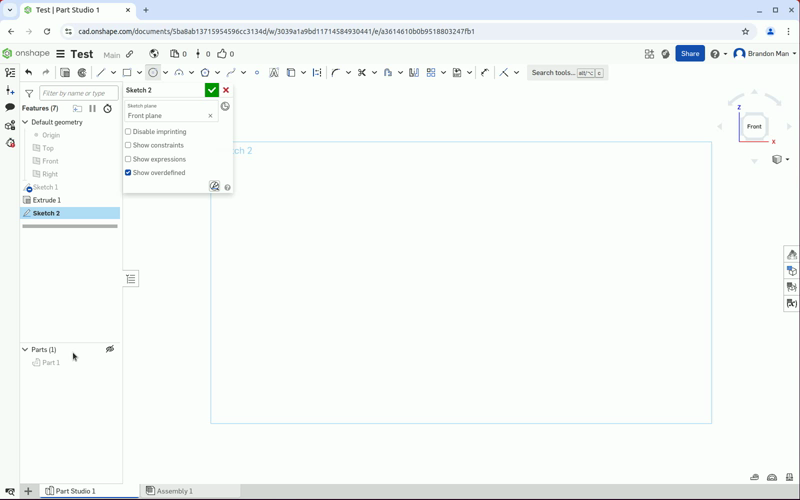
key_down(shift)
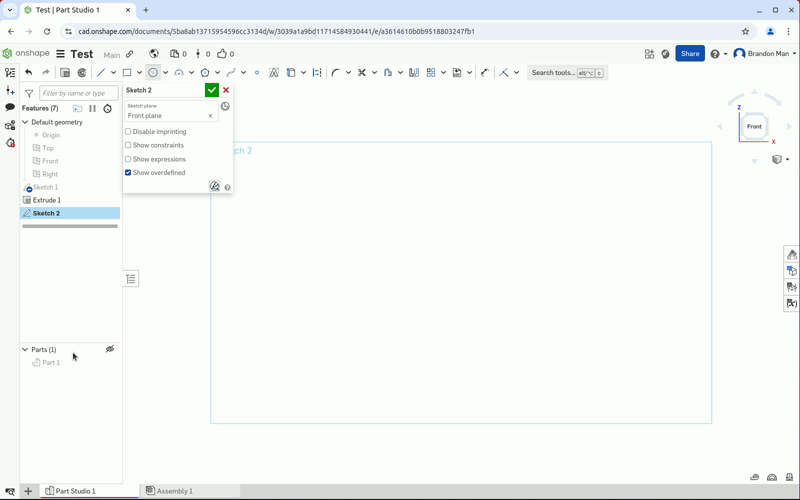
mouse_move(517, 226)
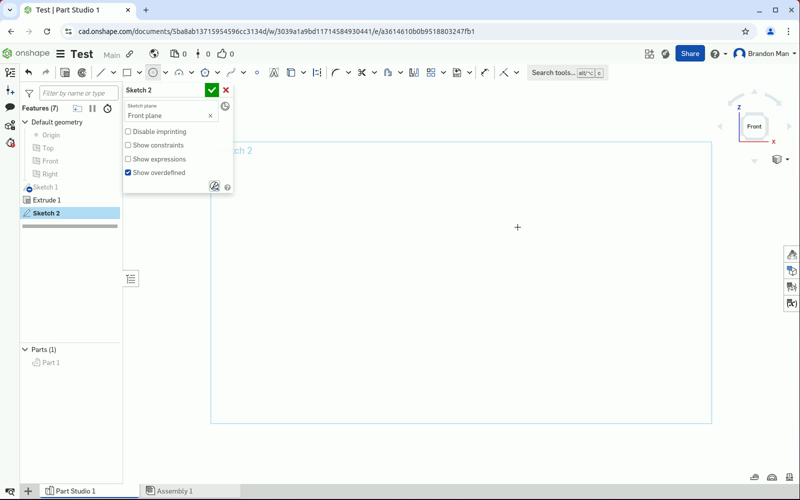
click(517, 226)
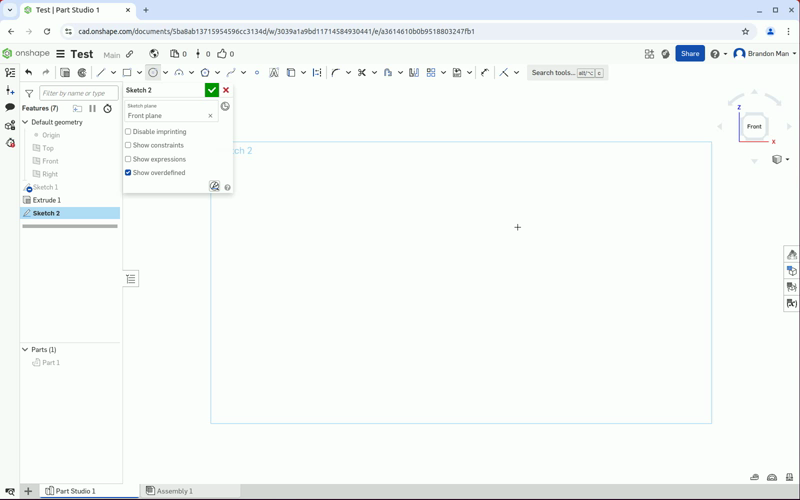
key_up(shift)
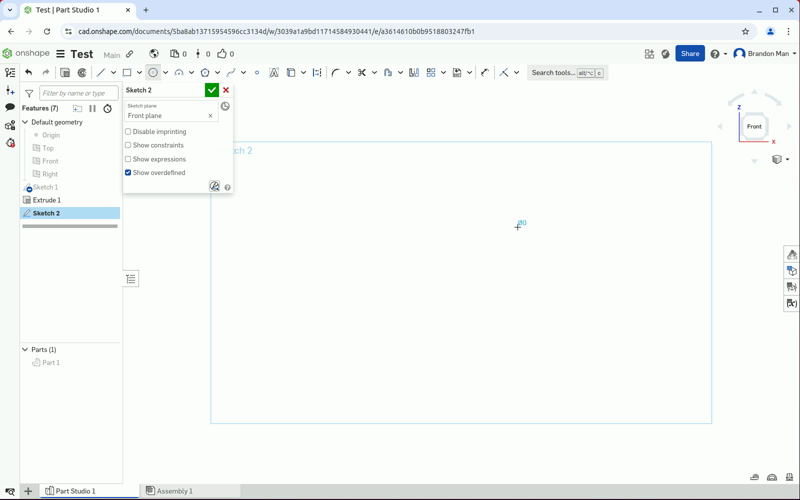
mouse_move(546, 226)
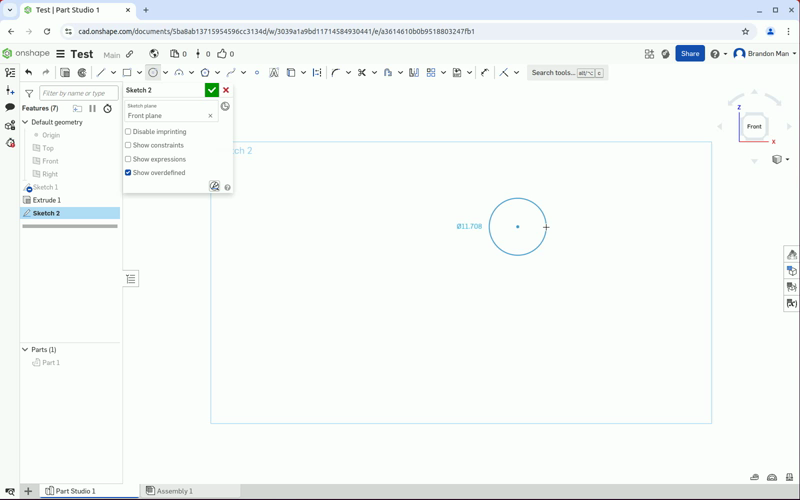
click(546, 226)
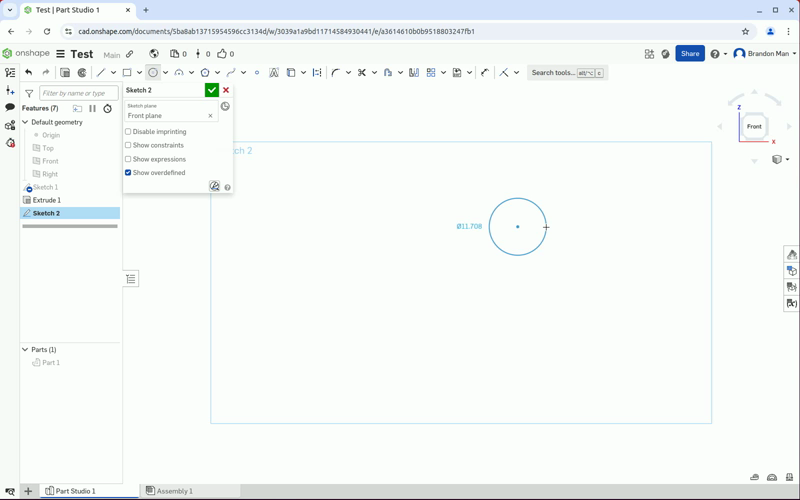
key(esc)
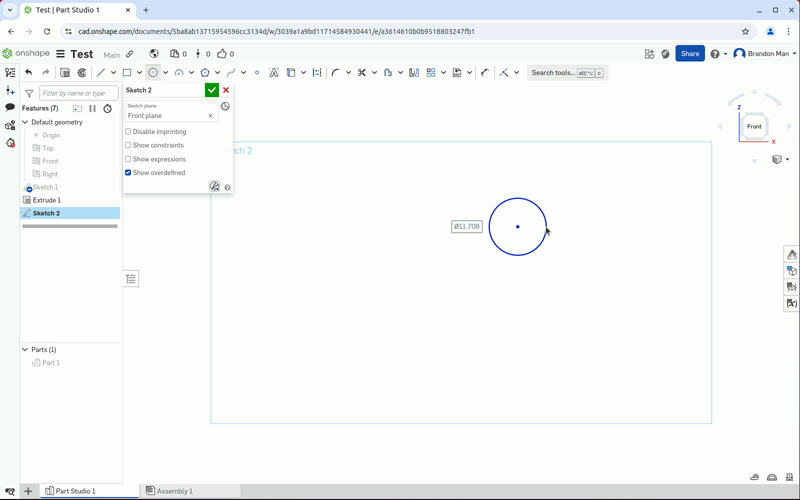
mouse_move(529, 209)
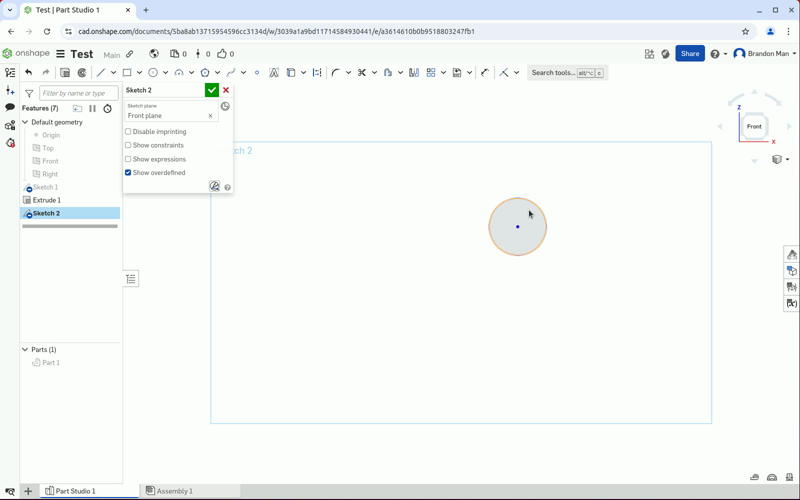
click(529, 209)
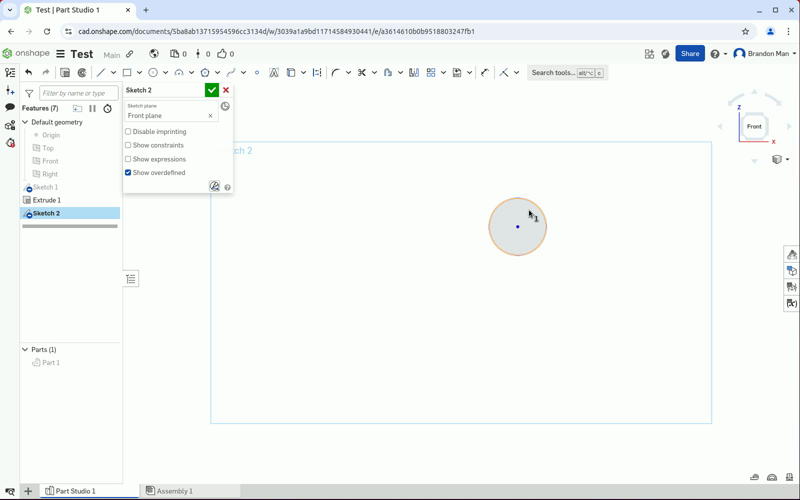
mouse_move(73, 352)
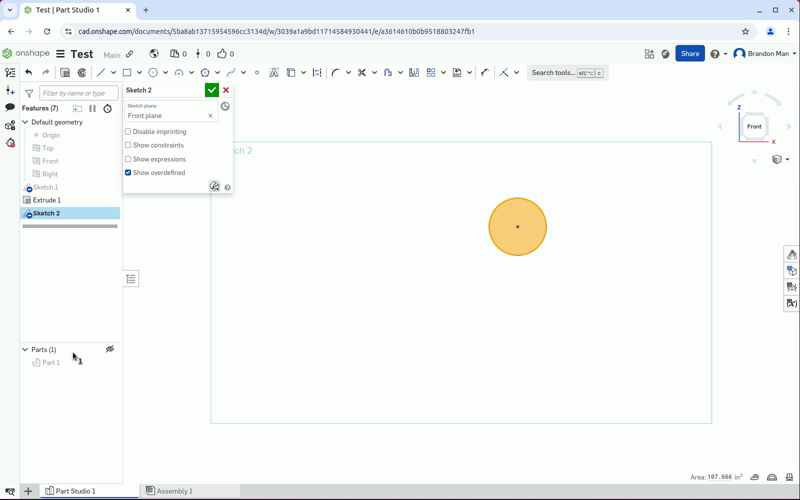
key(shift+y)
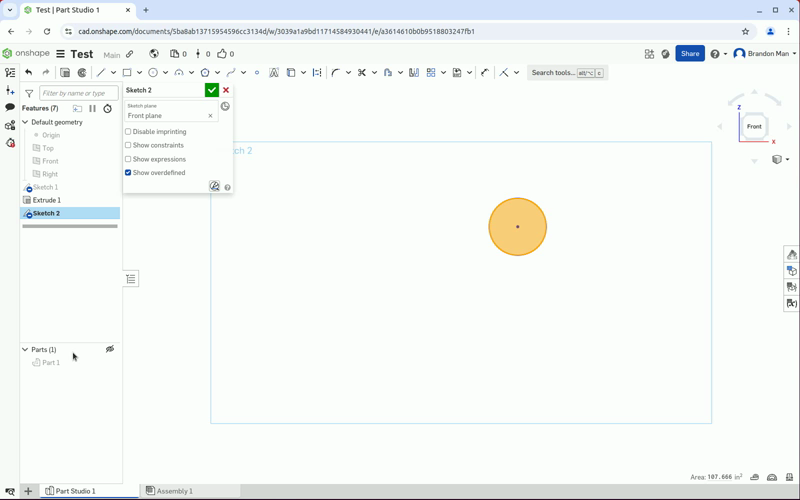
key(shift+e)
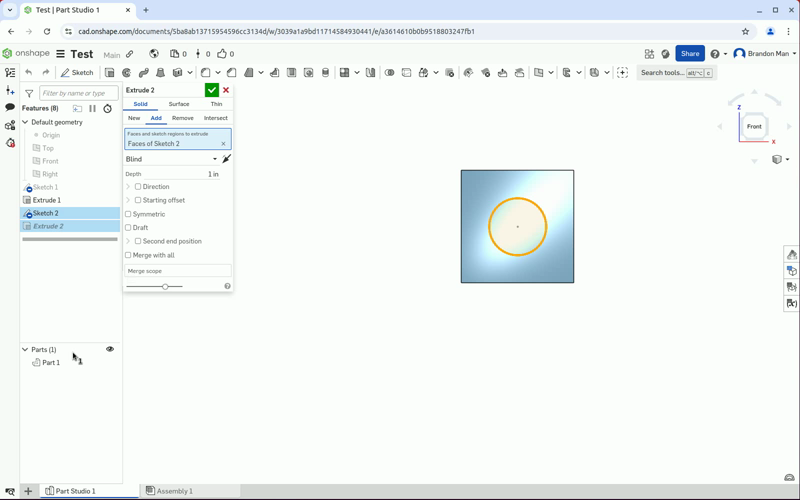
mouse_move(143, 106)
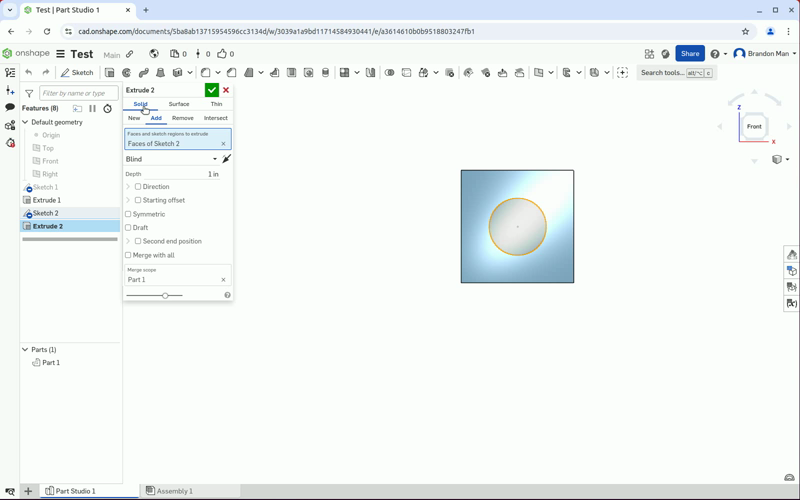
click(143, 106)
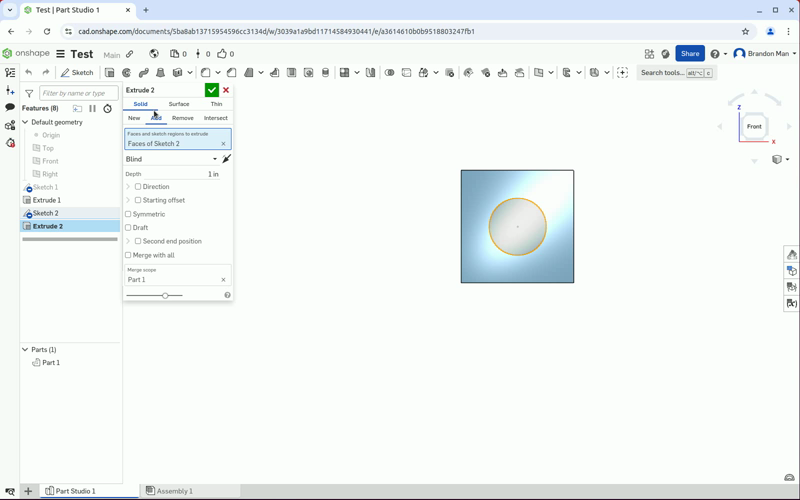
mouse_move(186, 120)
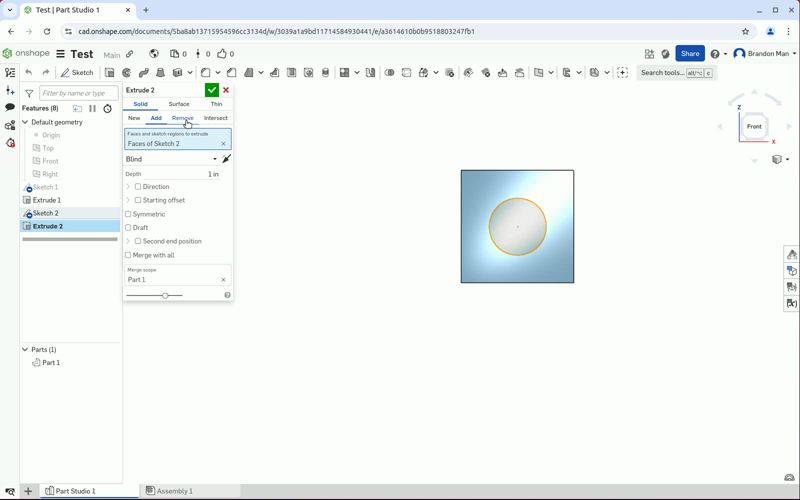
click(186, 120)
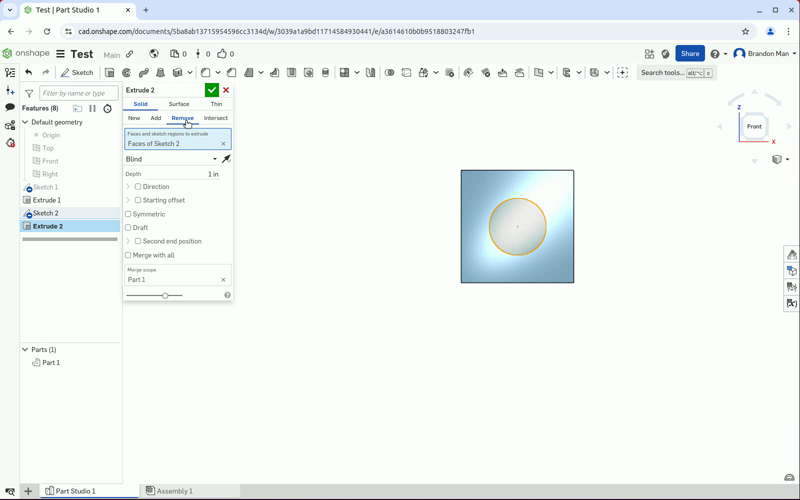
key(tab, 4)
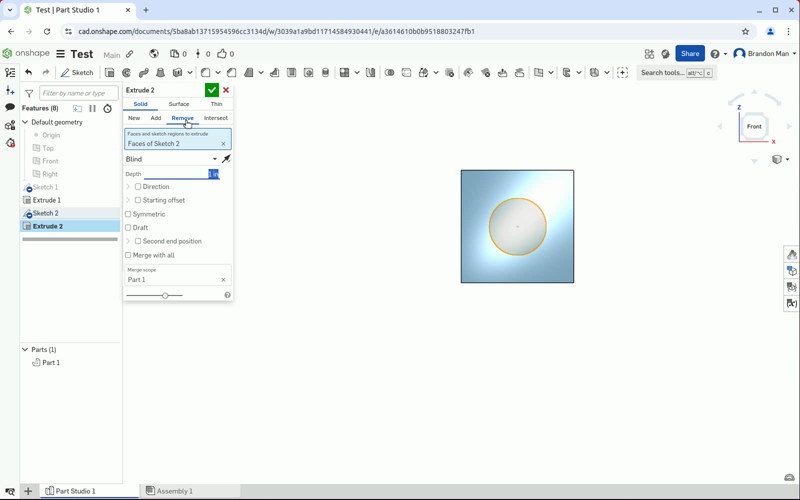
text(23.108)
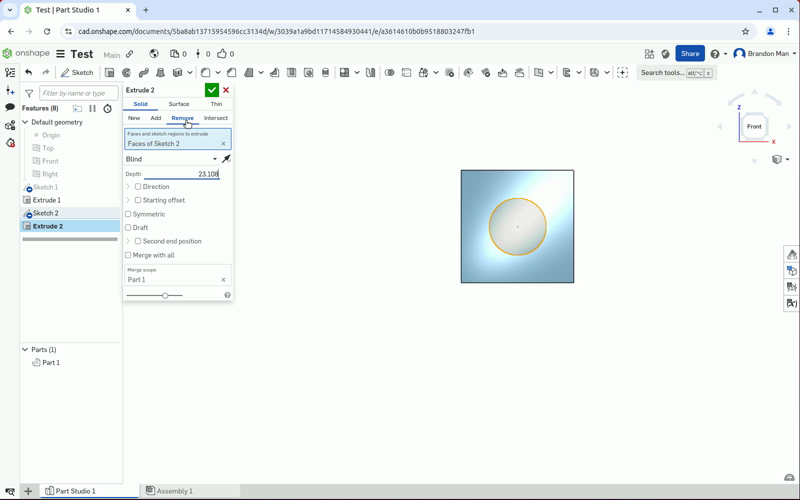
key(tab, 6)
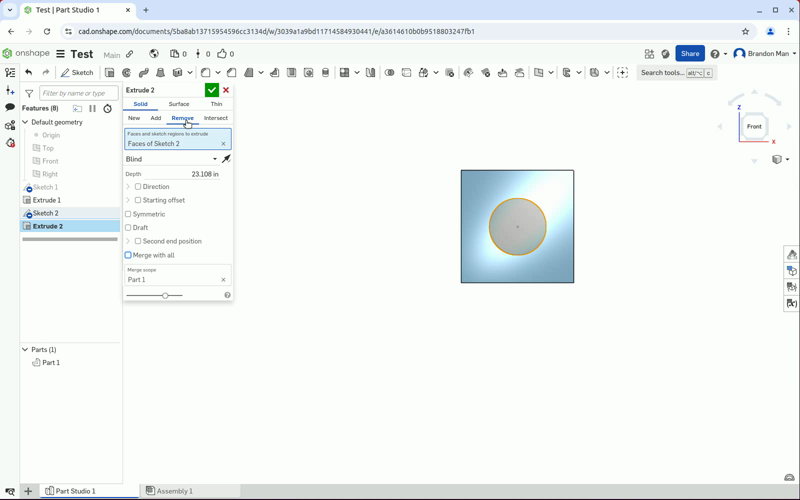
key(space)
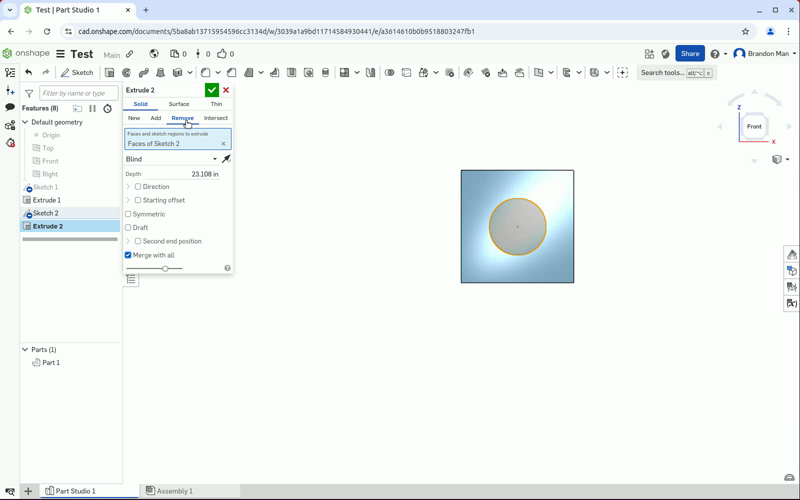
key(enter)
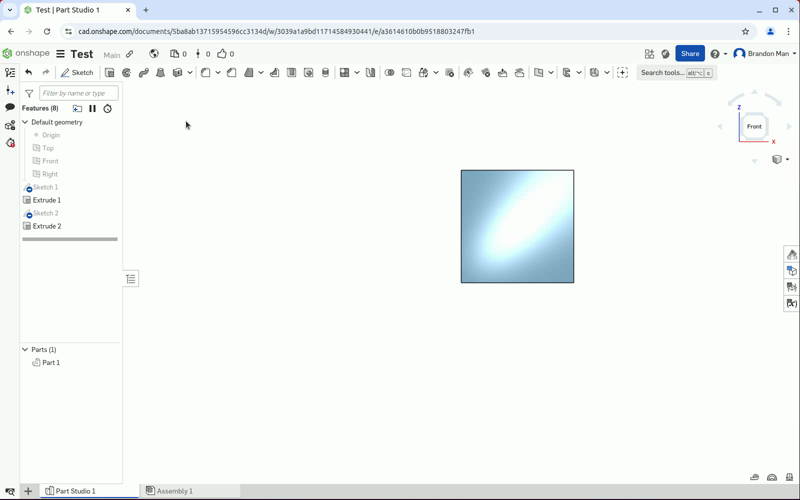
key(shift+h)
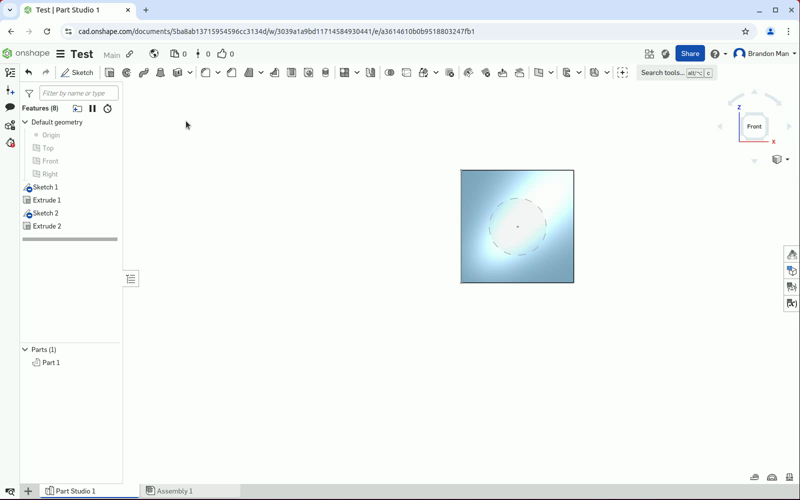
key(shift+h)
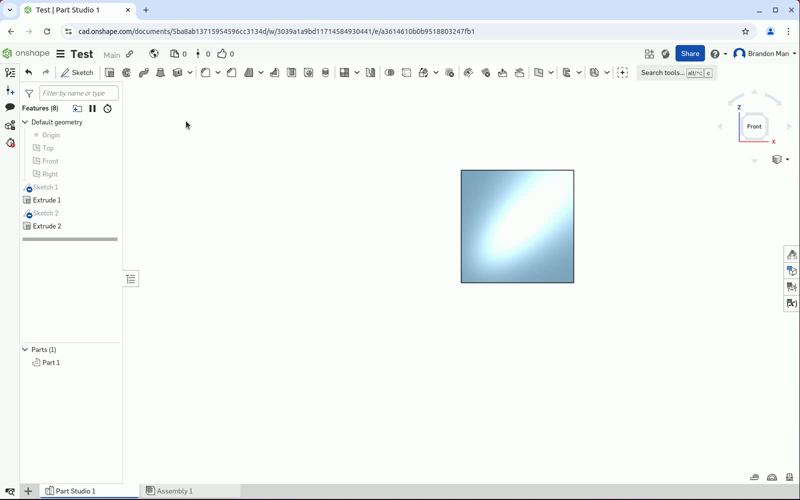
mouse_move(73, 189)
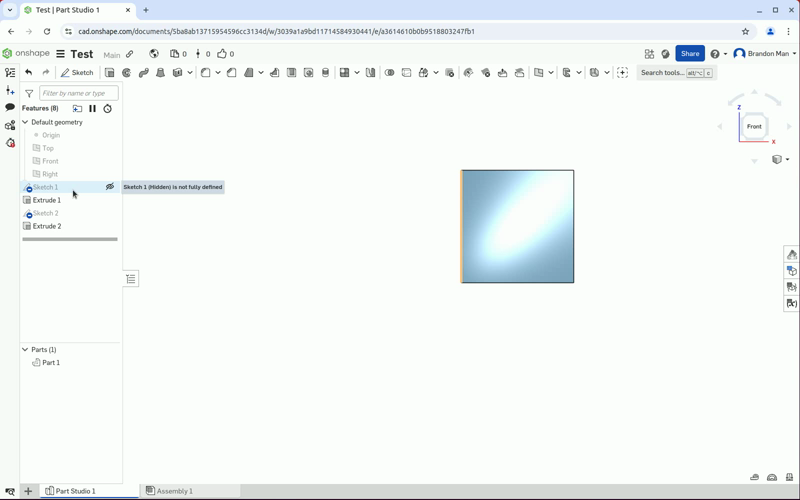
click(73, 189)
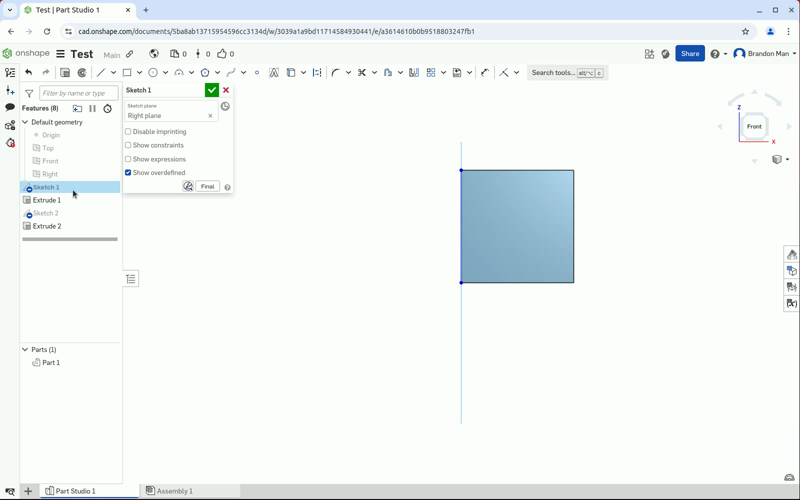
mouse_move(229, 92)
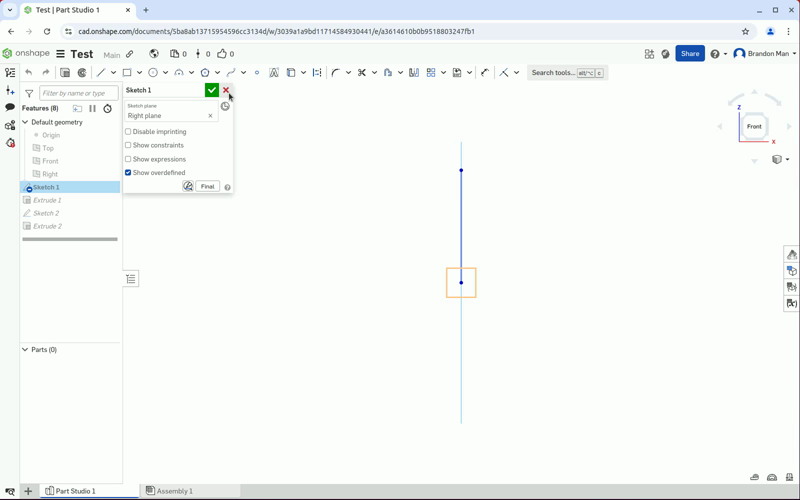
click(229, 92)
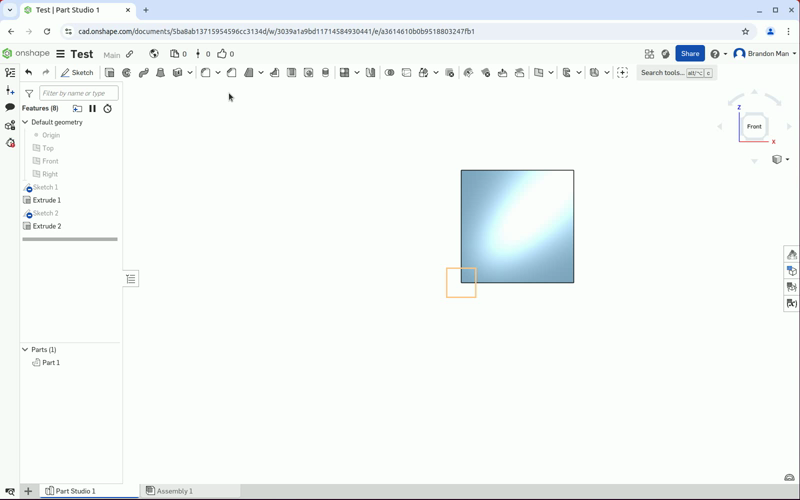
mouse_move(73, 352)
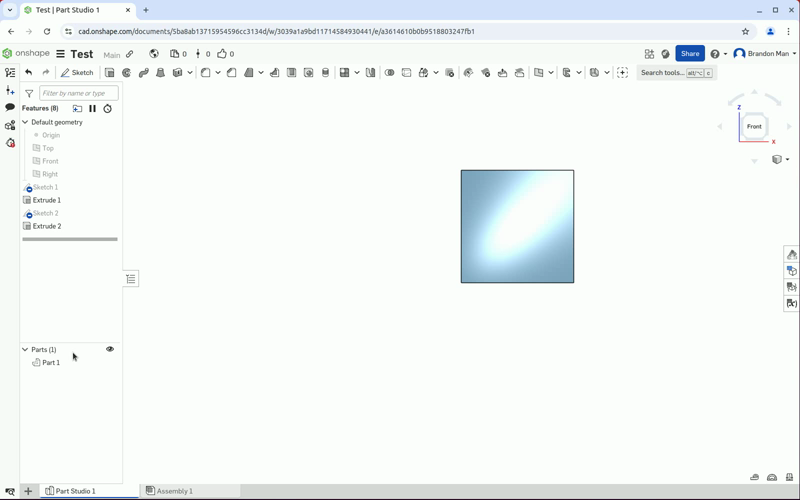
key(y)
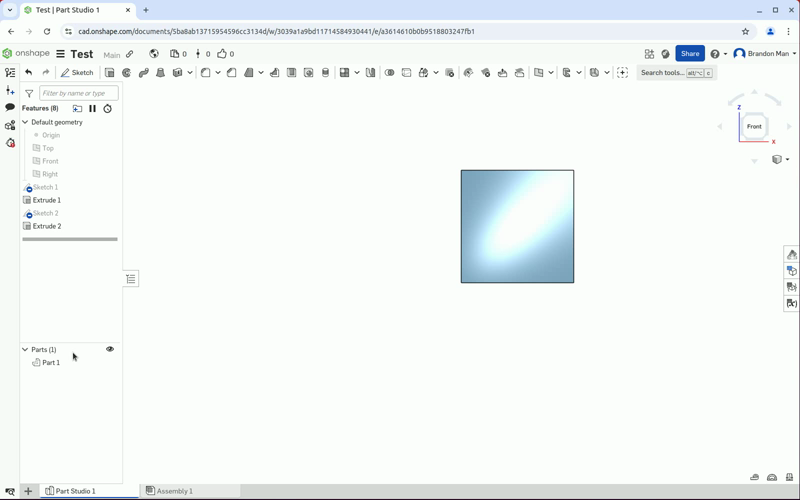
key(shift+p)
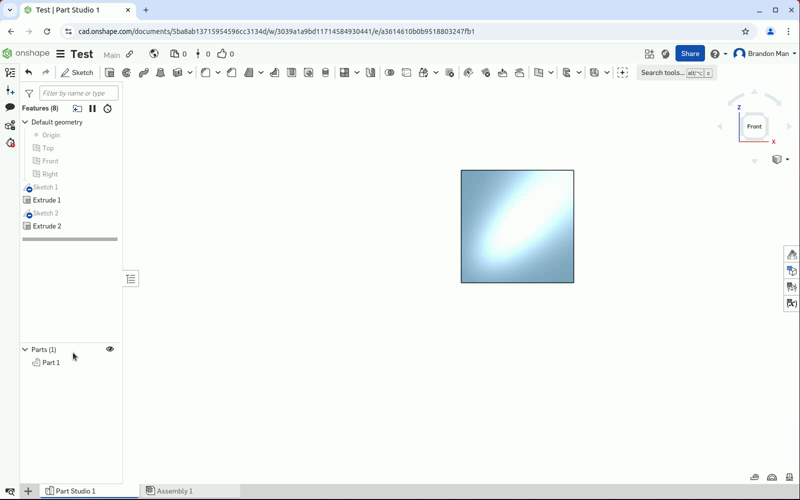
key(space)
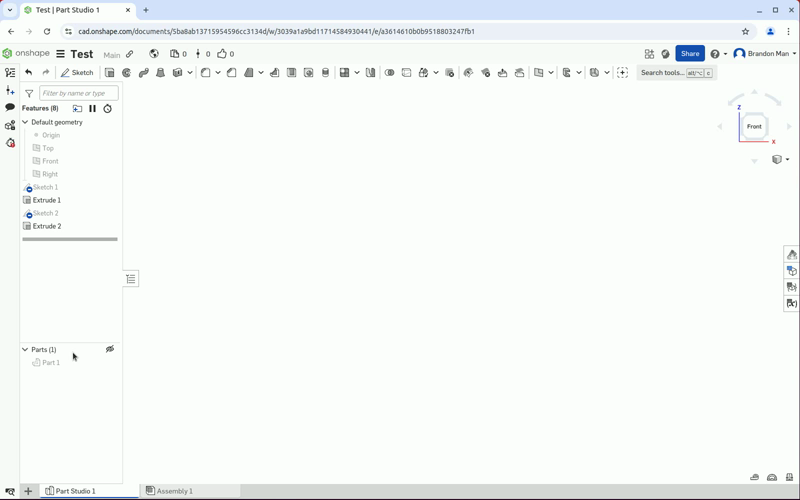
key_down(shift)
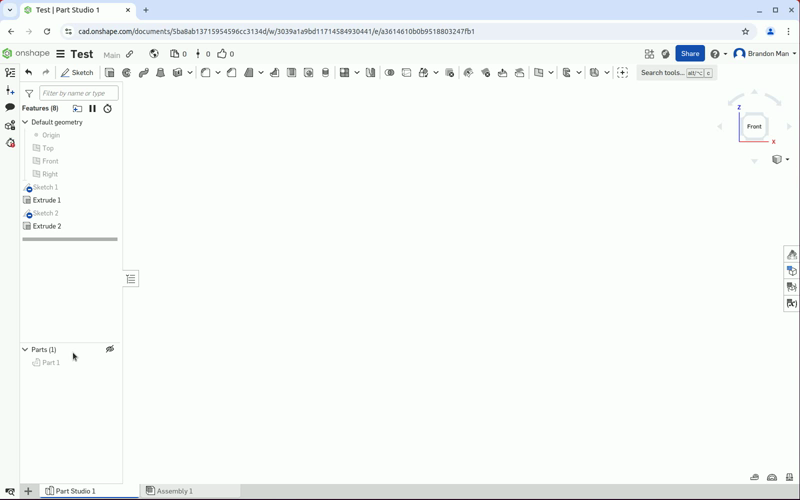
key(left)
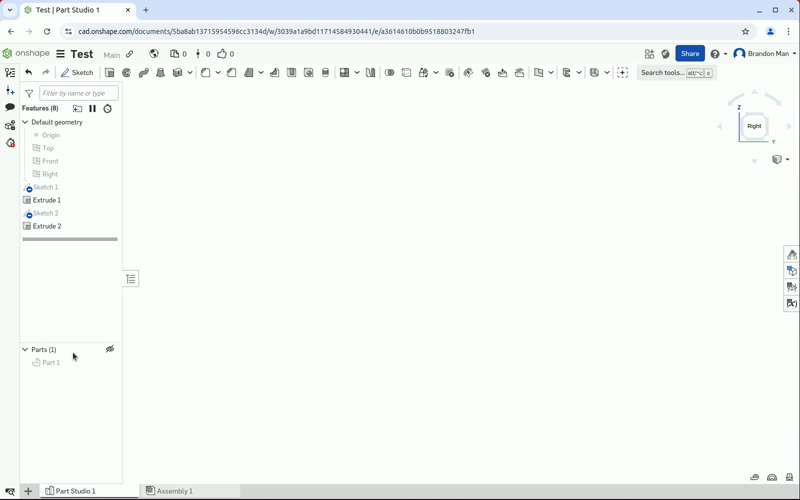
key_up(shift)
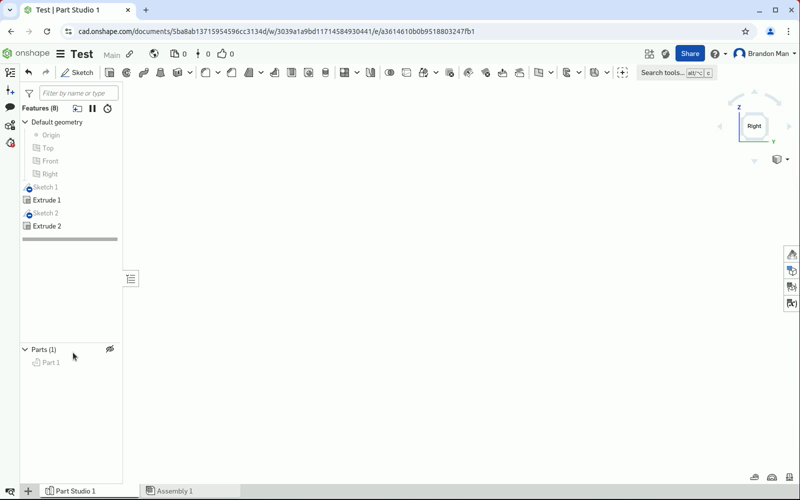
mouse_move(73, 352)
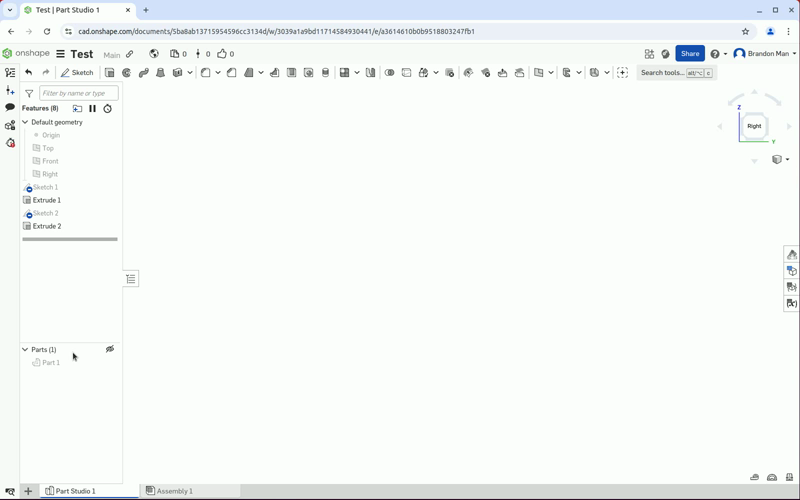
key(shift+y)
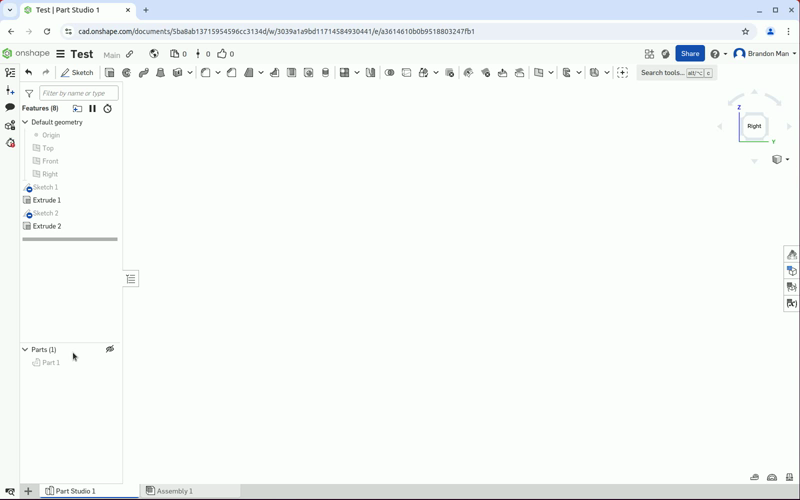
key(shift+s)
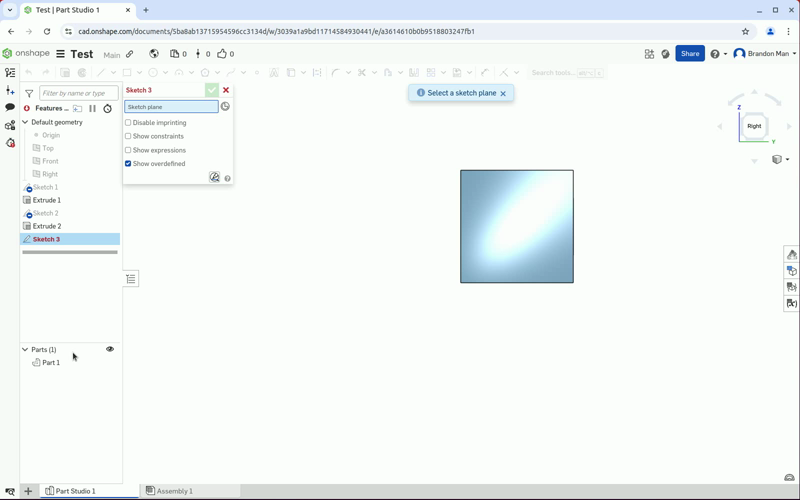
mouse_move(73, 176)
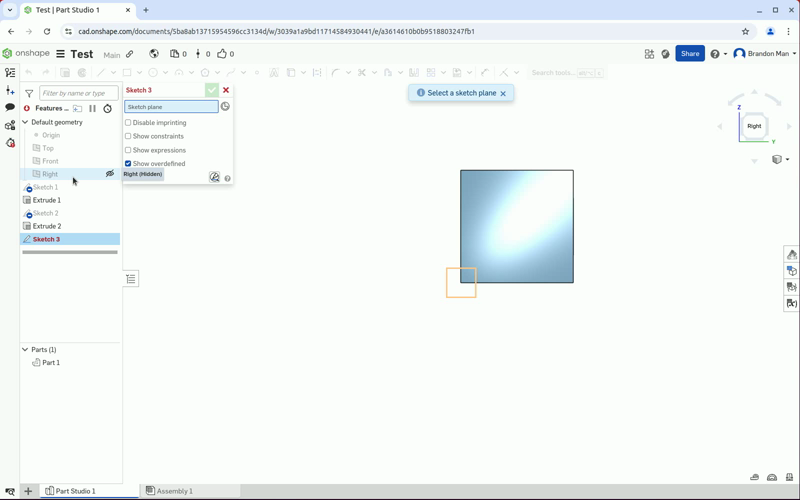
click(73, 176)
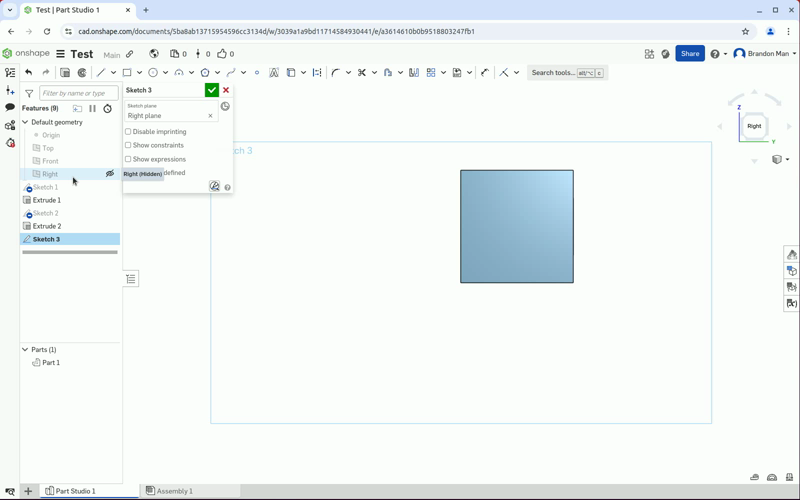
mouse_move(73, 352)
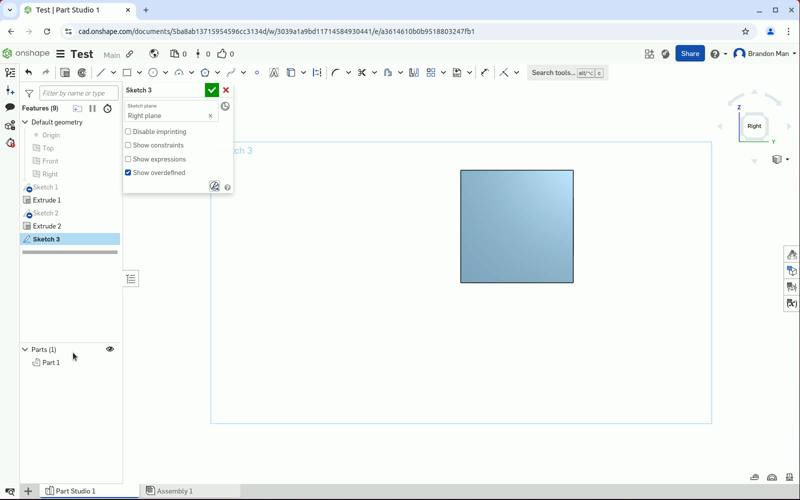
key(y)
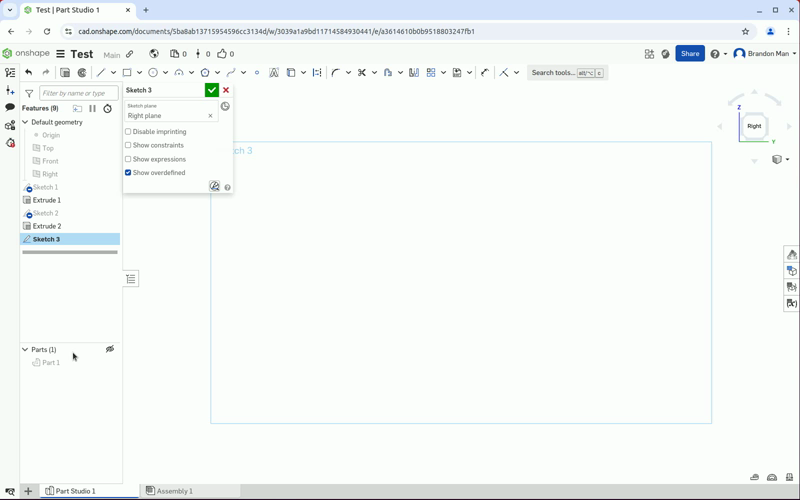
key(l)
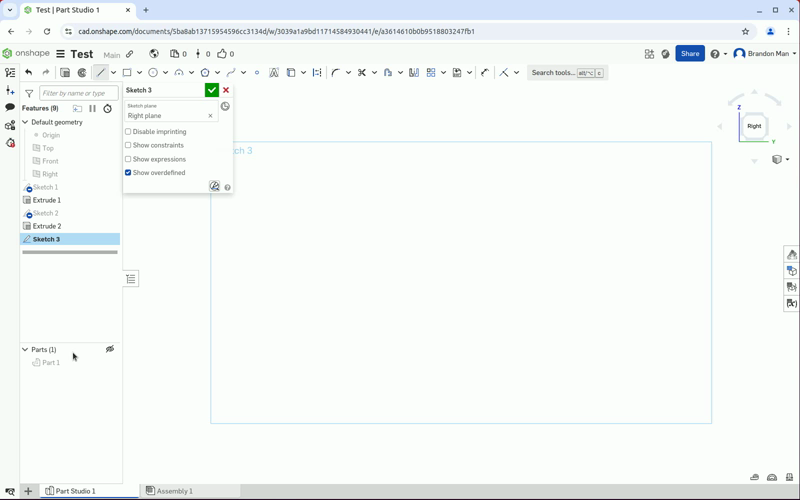
key_down(shift)
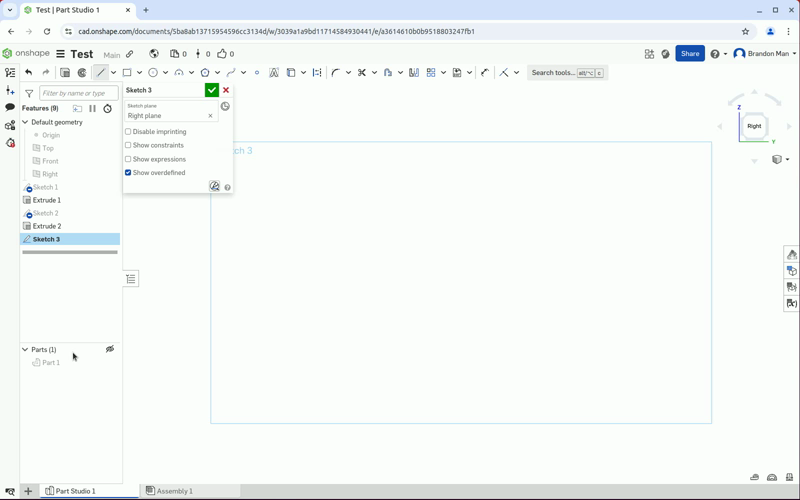
mouse_move(460, 282)
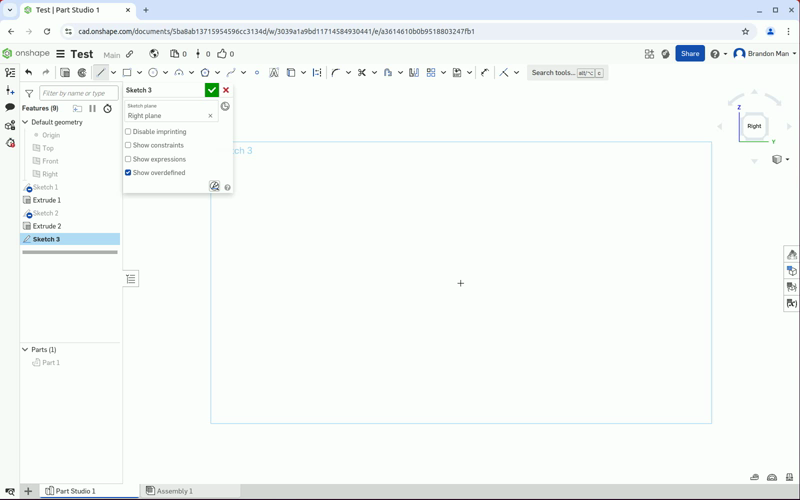
click(460, 282)
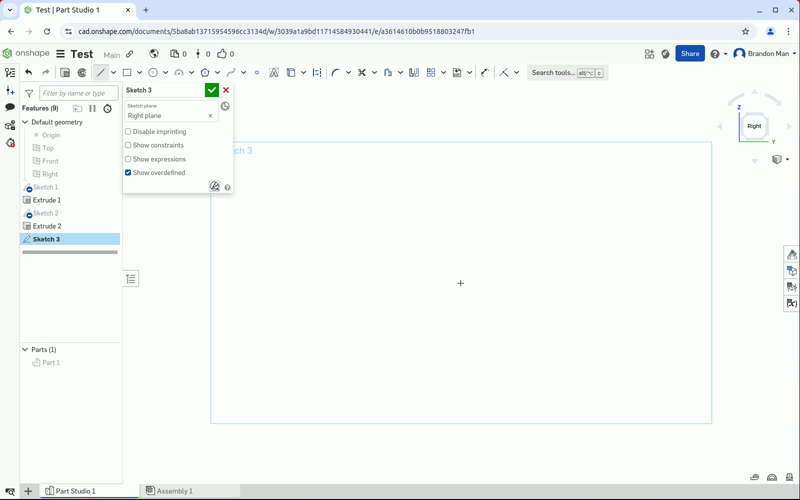
key_up(shift)
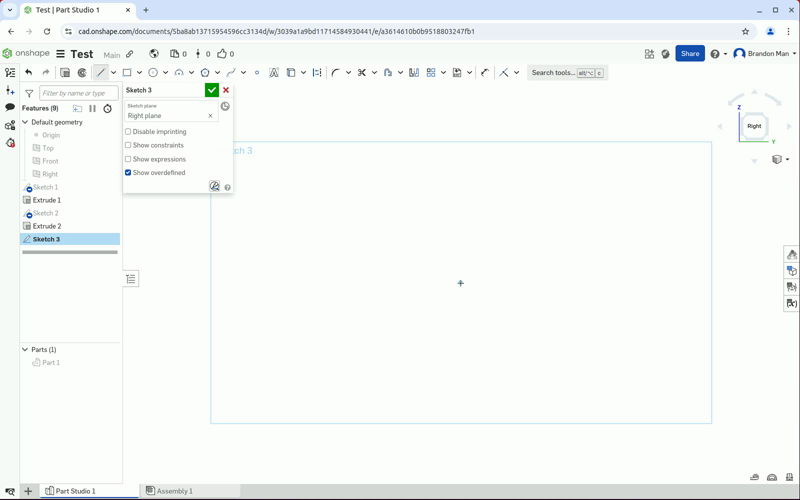
key_down(shift)
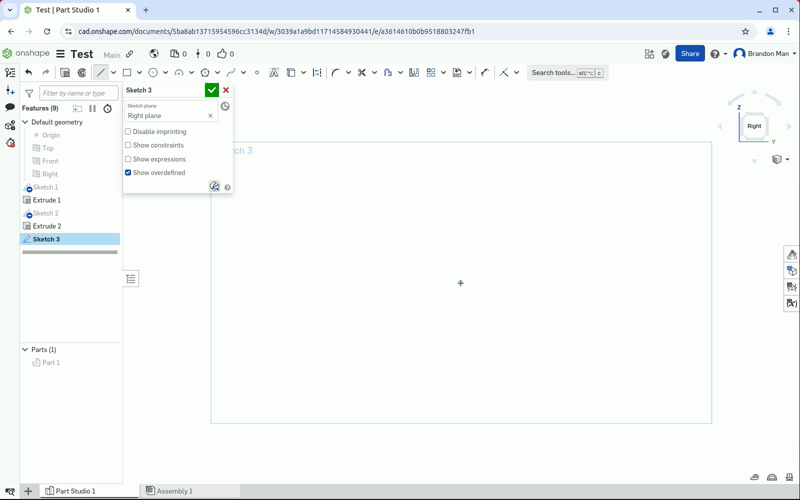
mouse_move(573, 282)
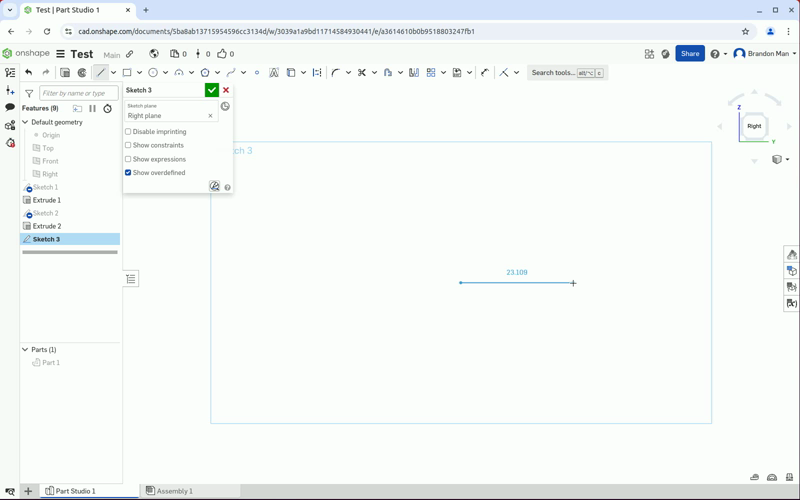
click(573, 282)
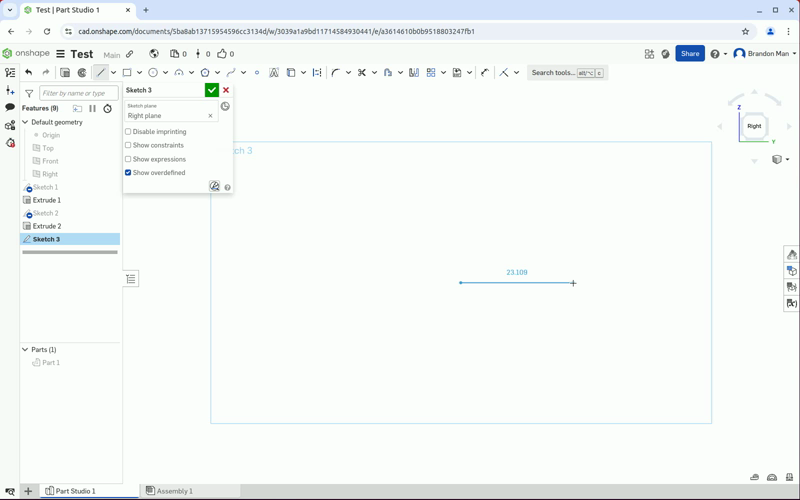
key_up(shift)
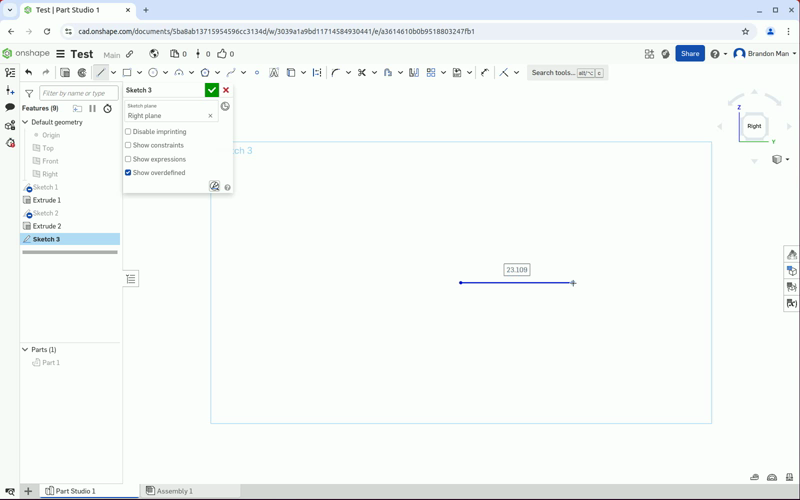
key_down(shift)
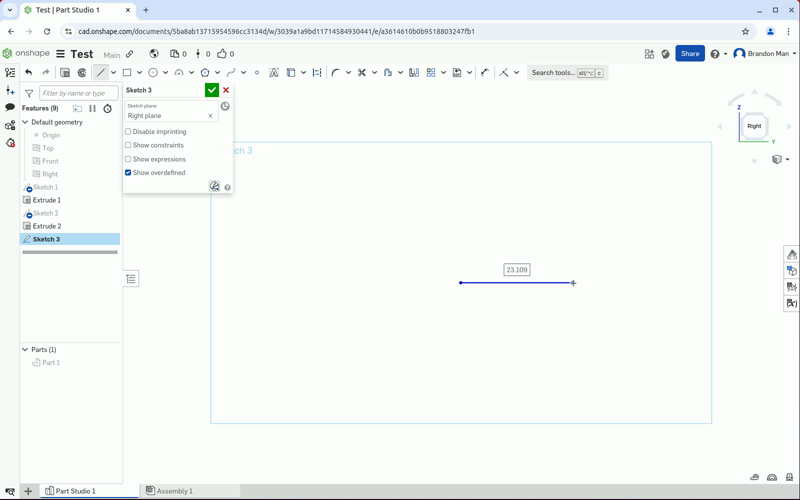
mouse_move(573, 170)
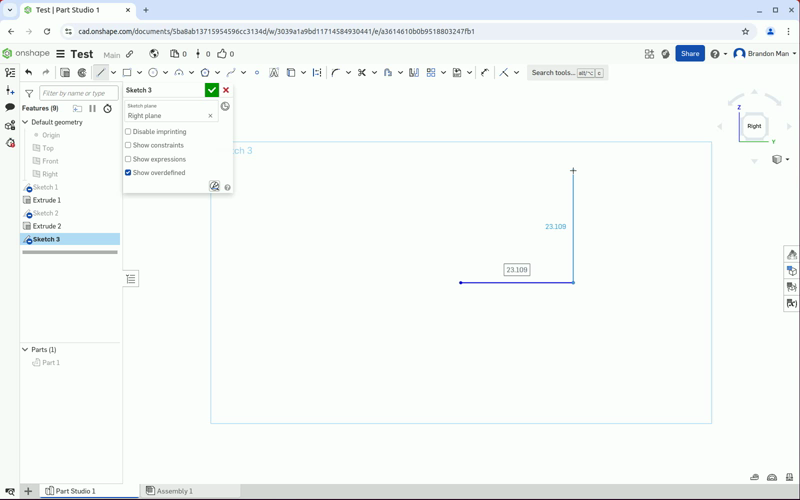
click(573, 170)
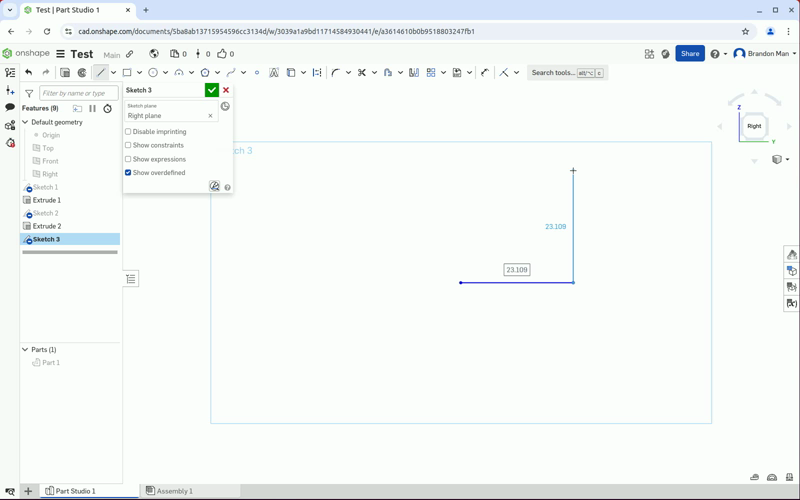
key_up(shift)
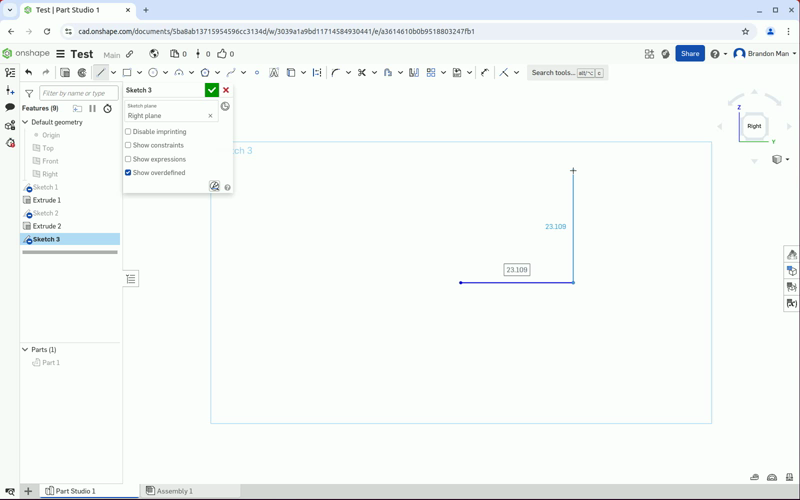
key_down(shift)
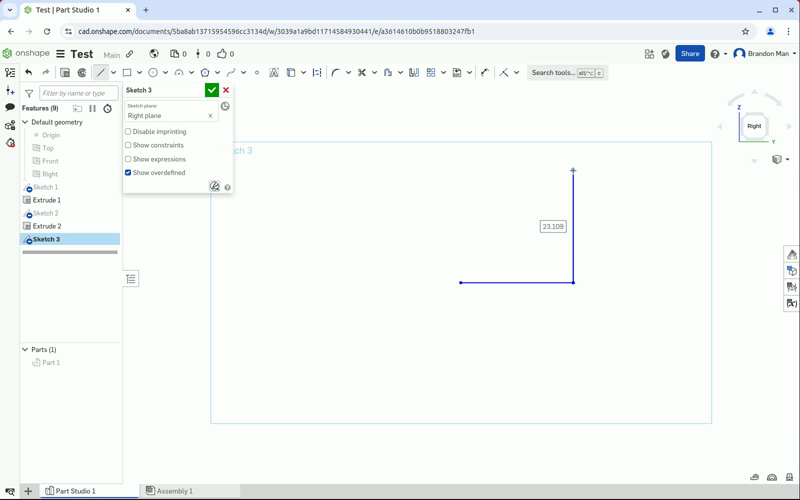
mouse_move(460, 170)
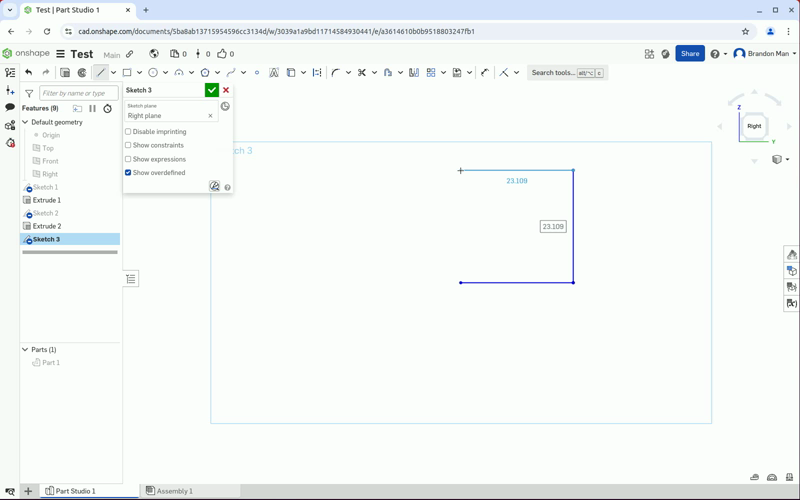
click(460, 170)
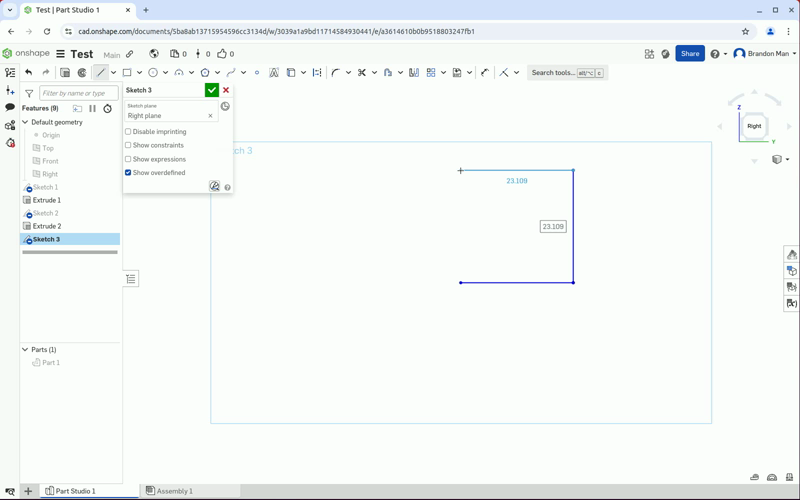
key_up(shift)
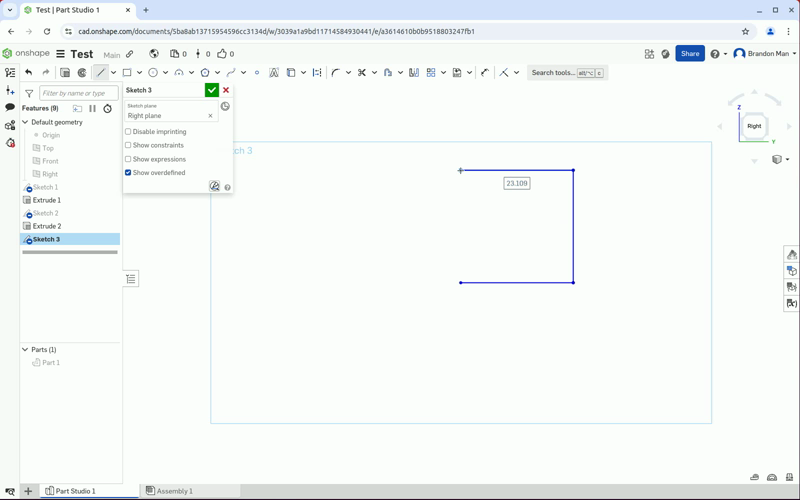
key_down(shift)
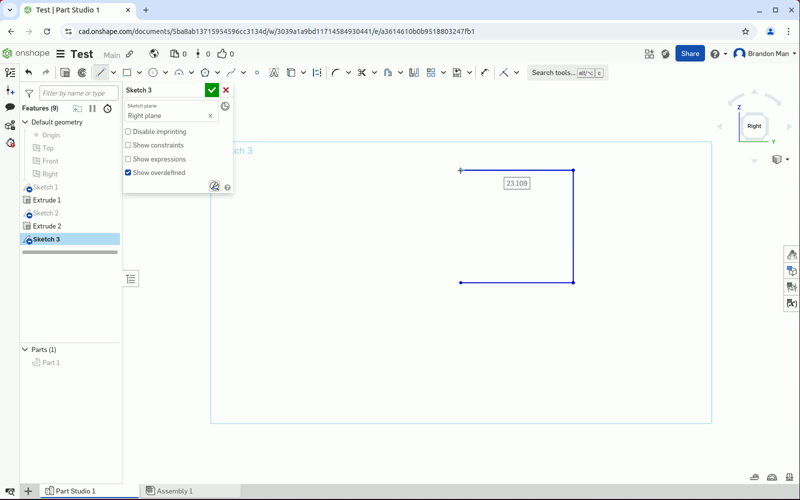
mouse_move(460, 282)
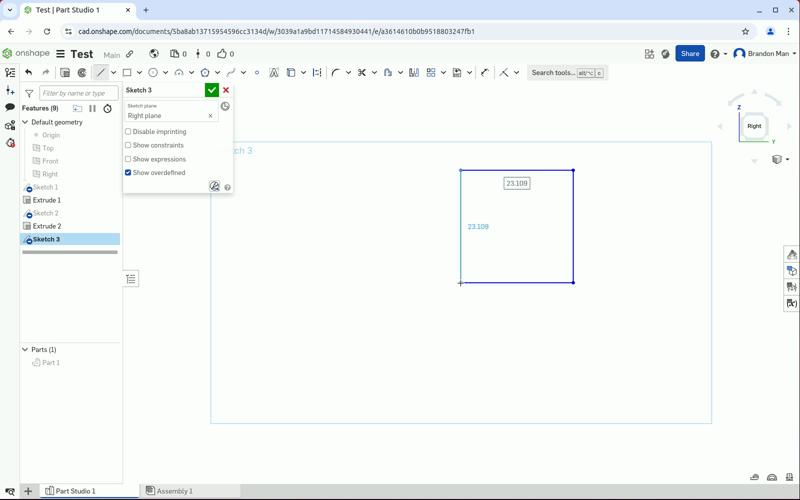
key_up(shift)
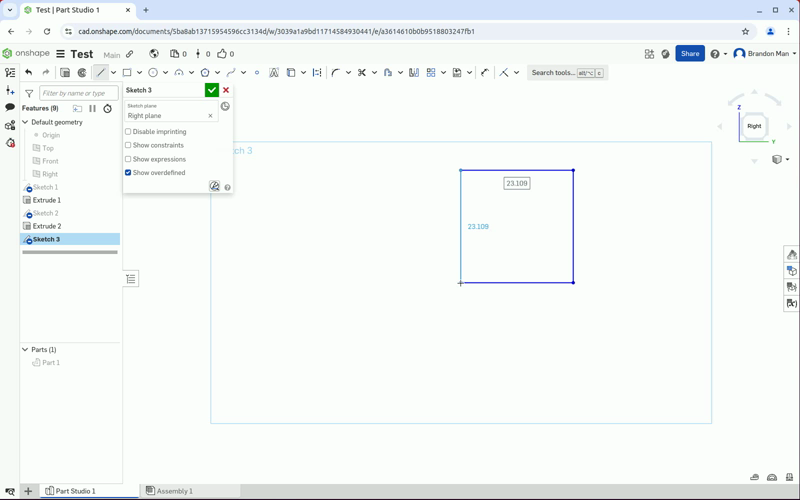
click(460, 282)
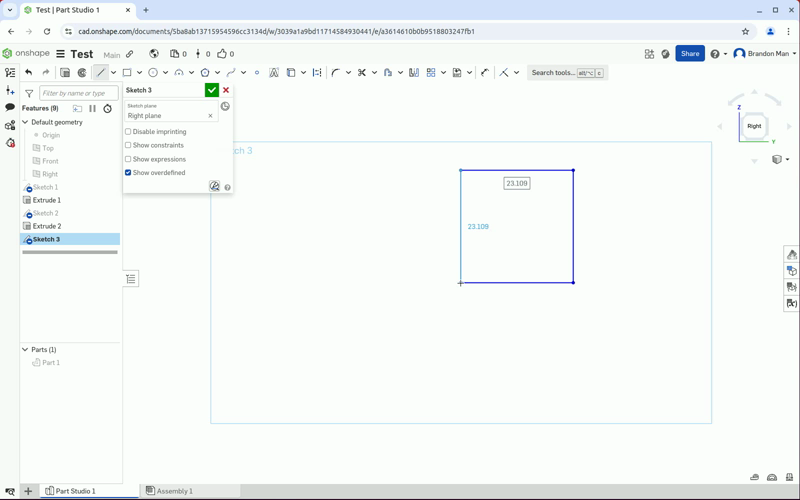
key(esc)
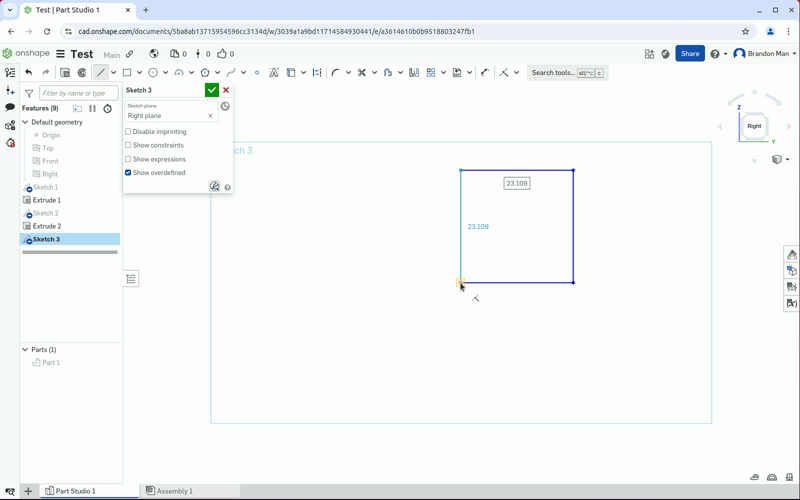
mouse_move(534, 233)
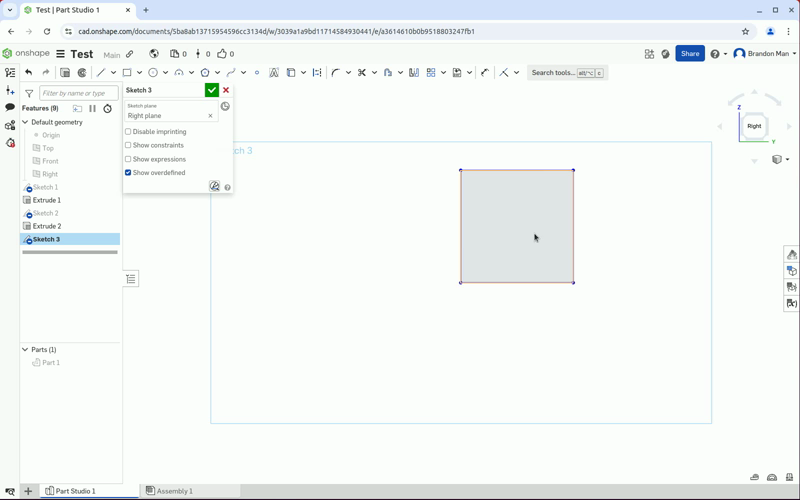
click(534, 233)
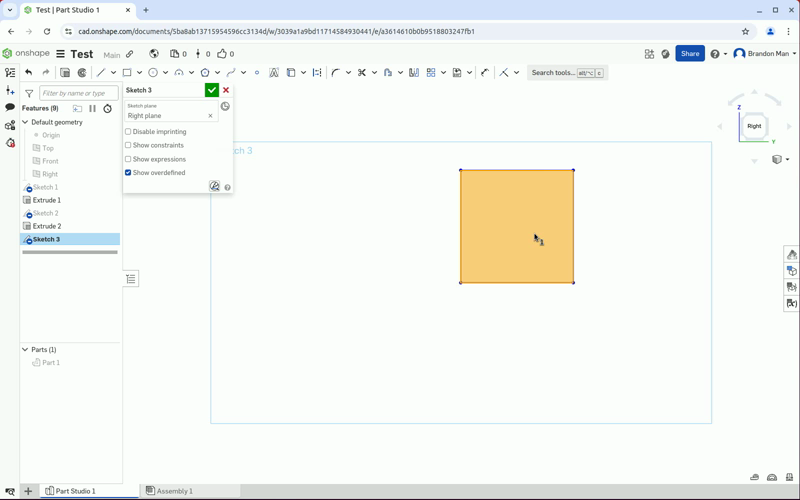
mouse_move(73, 352)
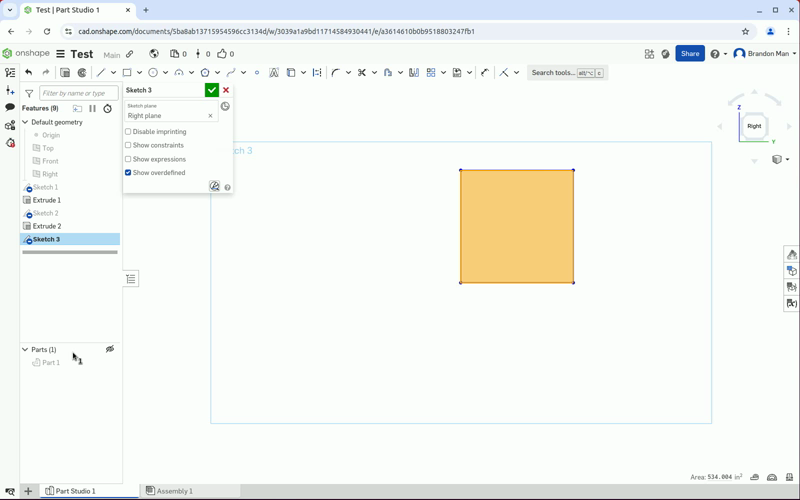
key(shift+y)
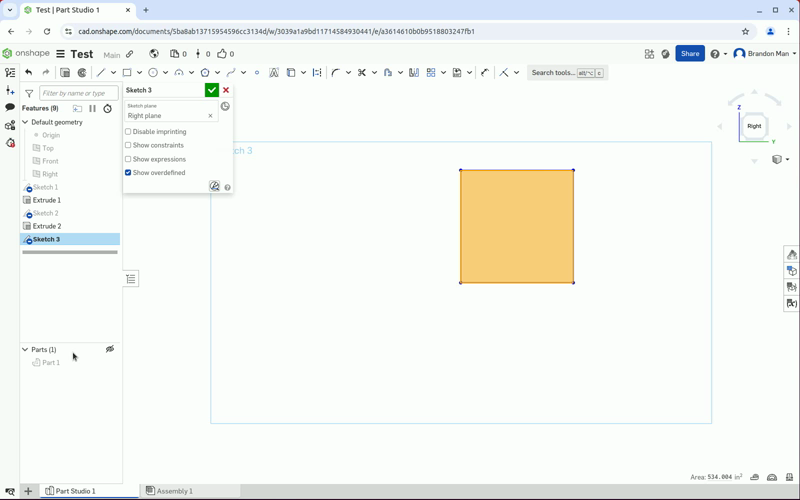
key(shift+e)
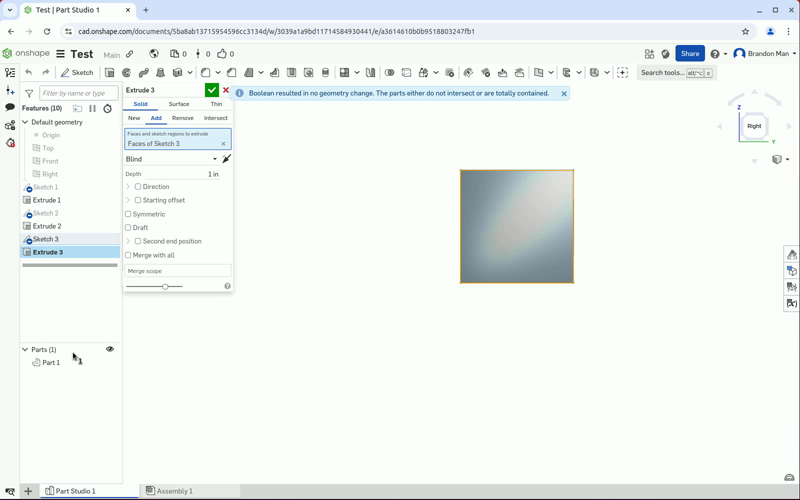
mouse_move(143, 106)
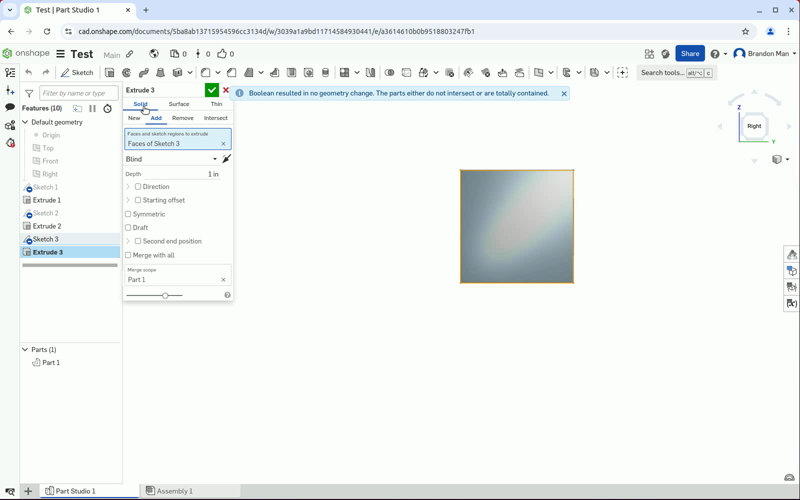
click(143, 106)
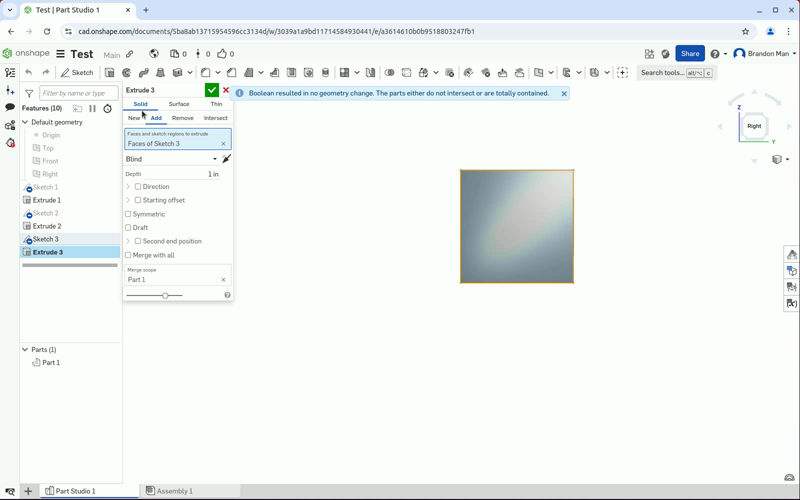
mouse_move(137, 120)
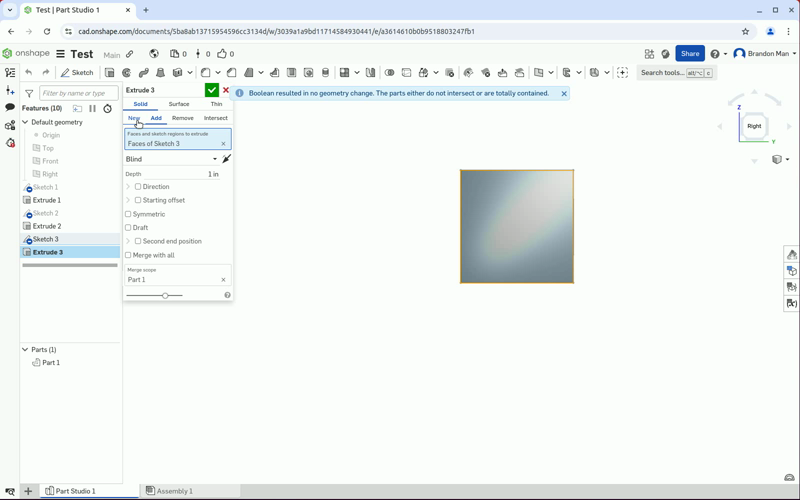
click(137, 120)
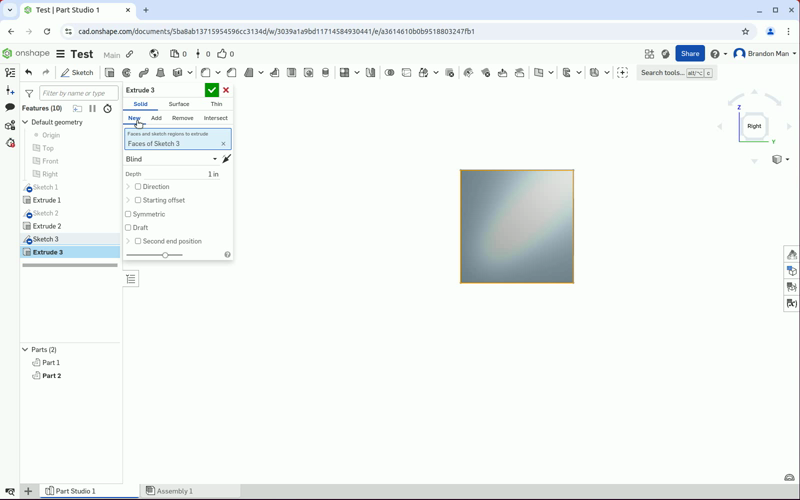
key(tab, 4)
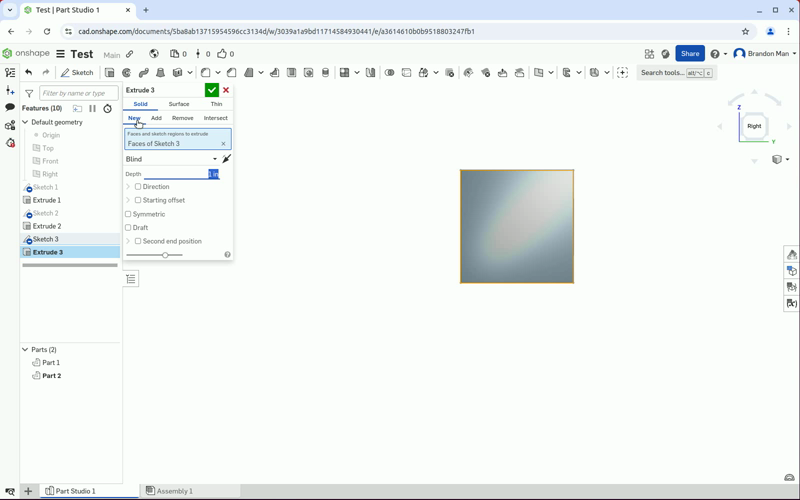
text(23.108)
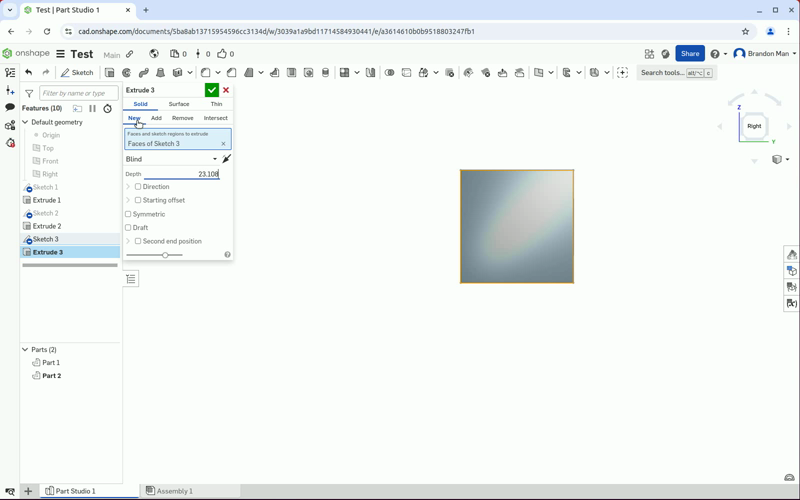
key(enter)
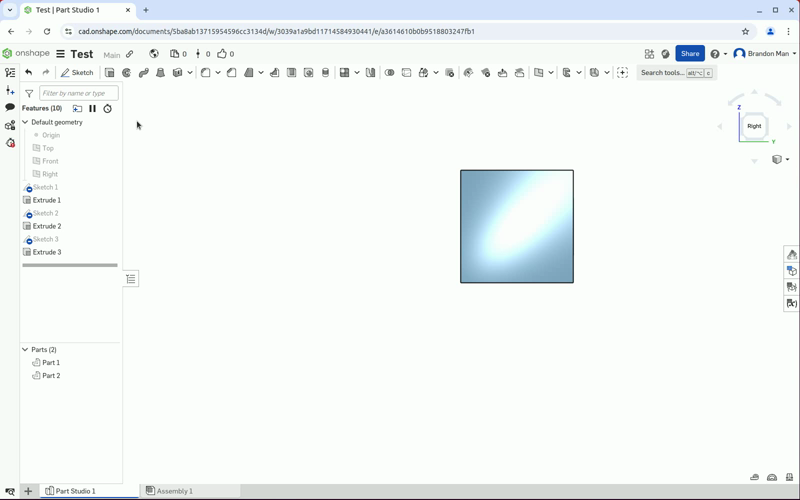
key(shift+h)
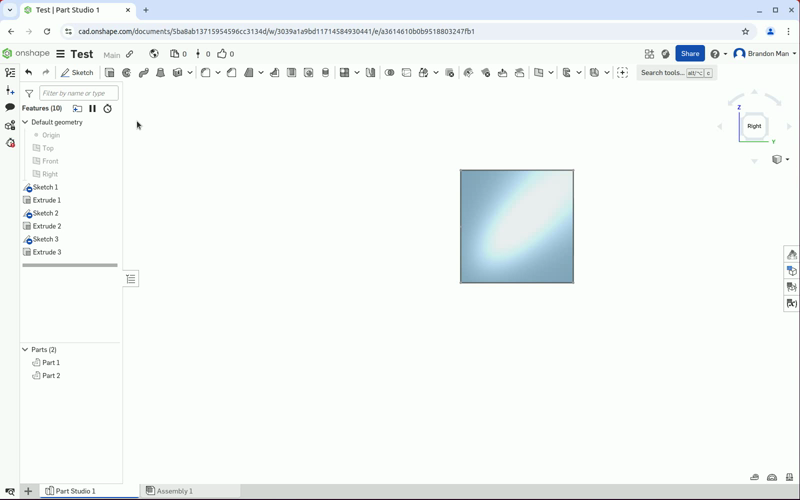
key(shift+h)
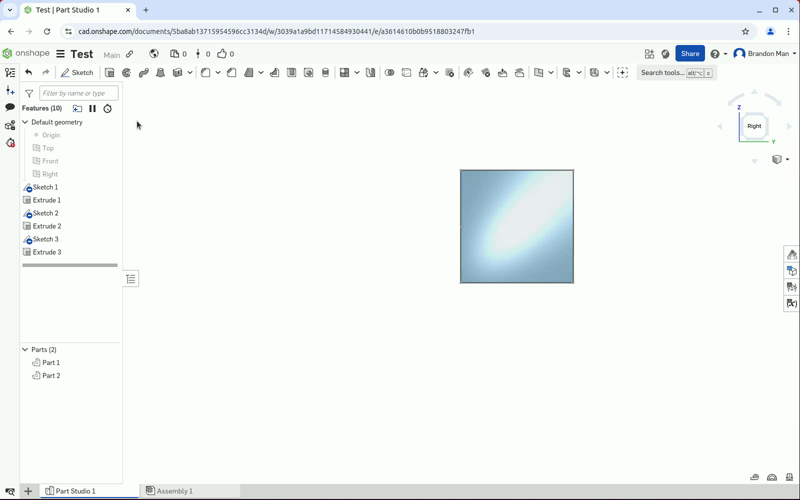
key(shift+7)
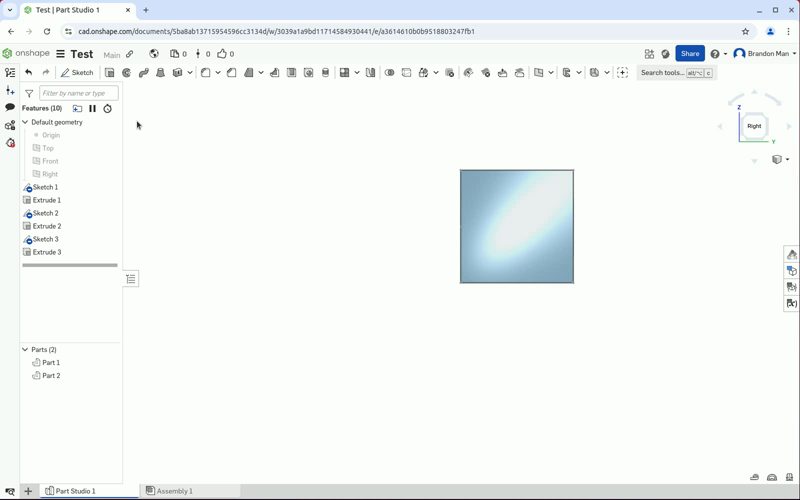
key(right, 2)
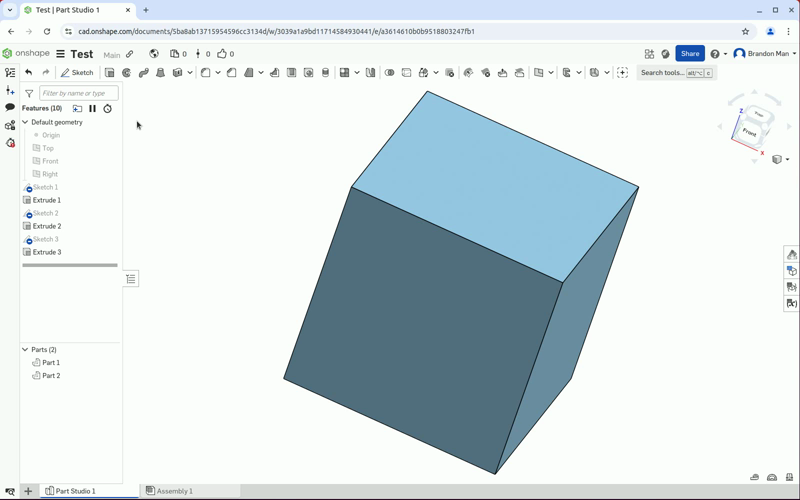
key(down, 2)
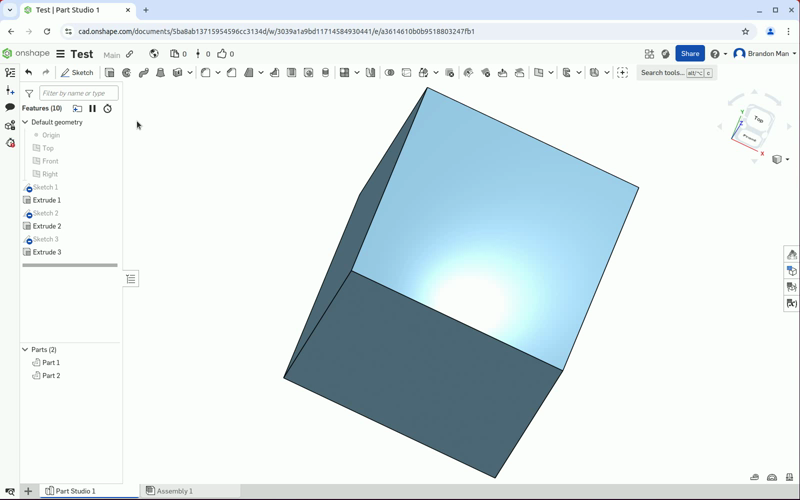
key(up, 2)
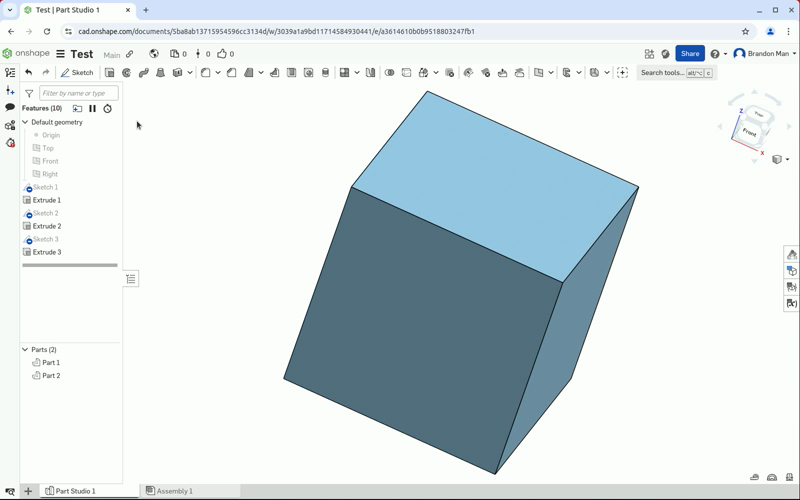
key(left, 2)
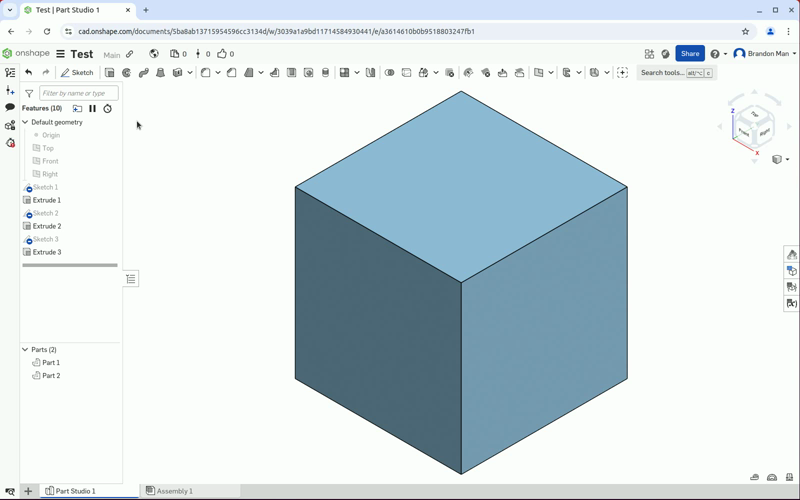
mouse_move(73, 189)
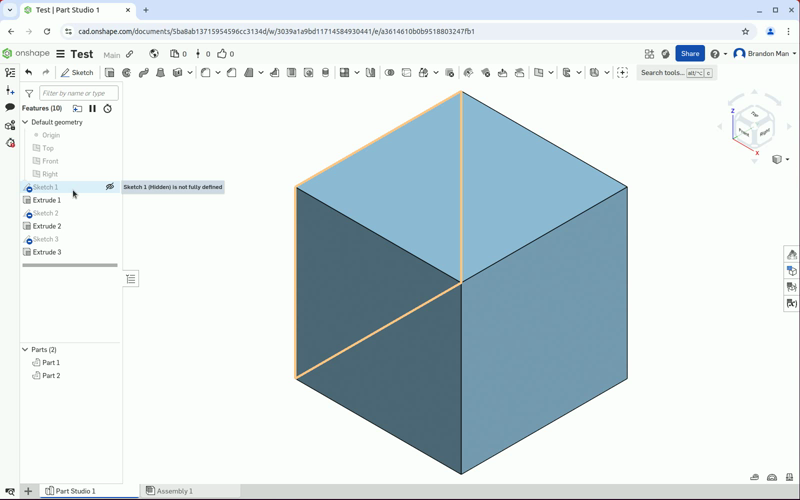
click(73, 189)